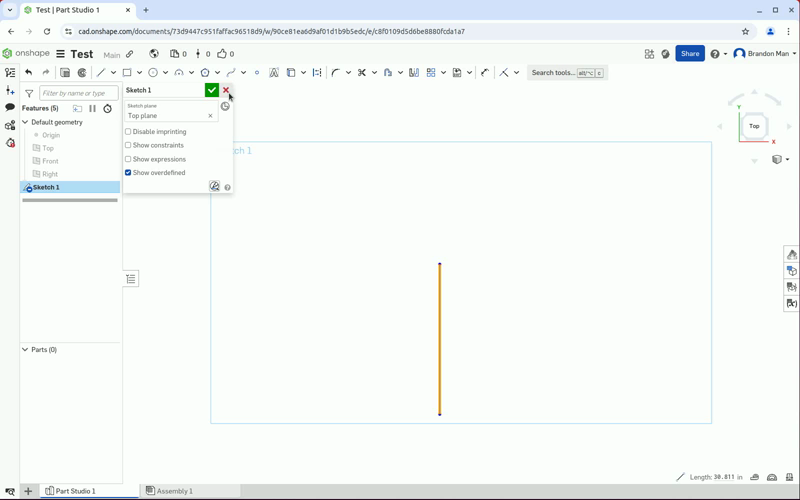
key(shift+h)
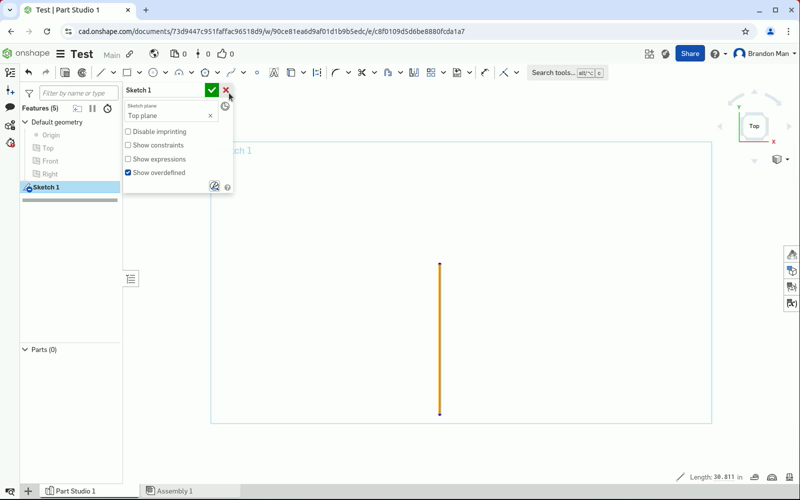
mouse_move(73, 352)
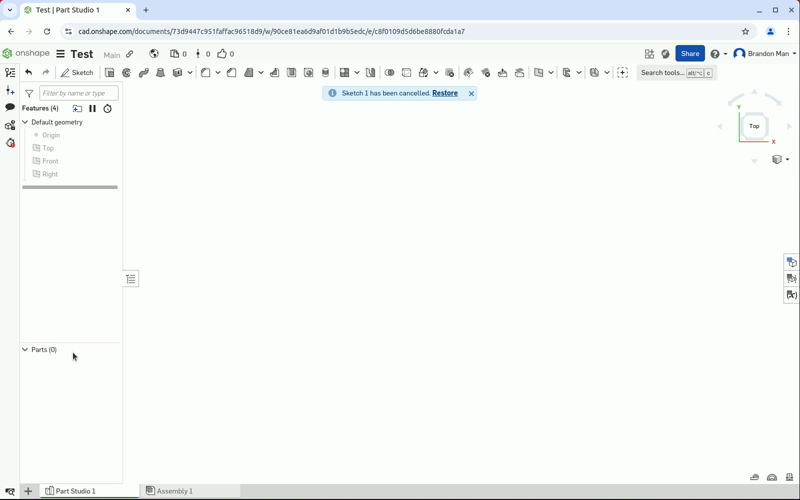
key(y)
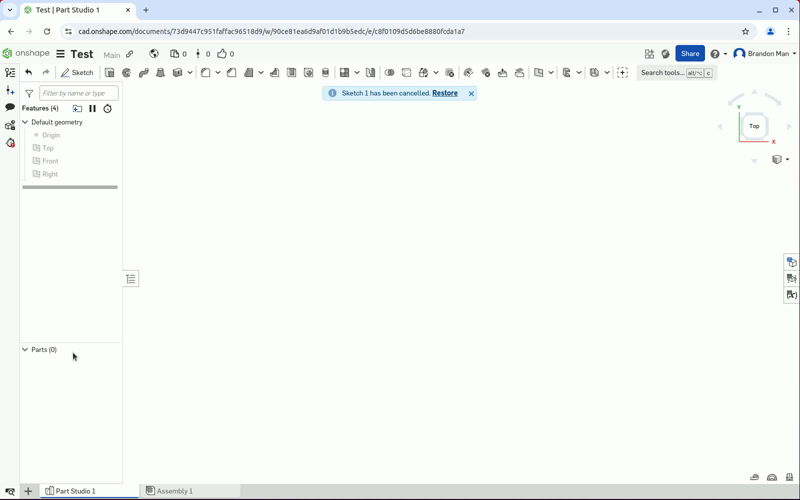
key(shift+p)
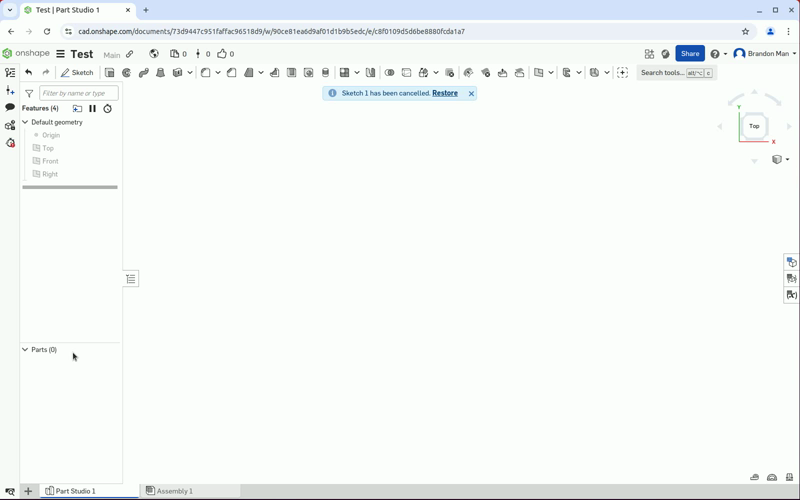
key(space)
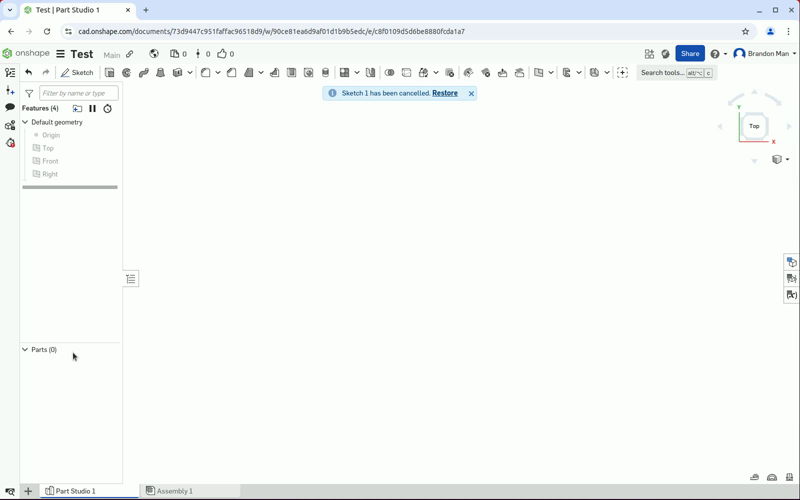
key_down(shift)
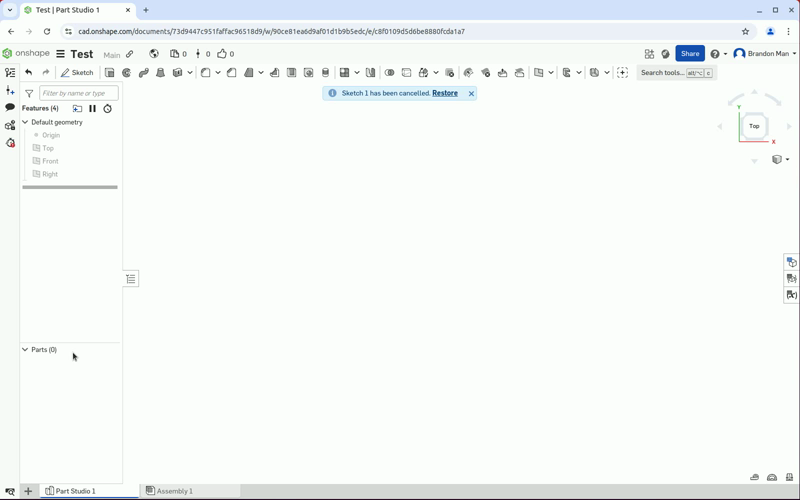
key(up)
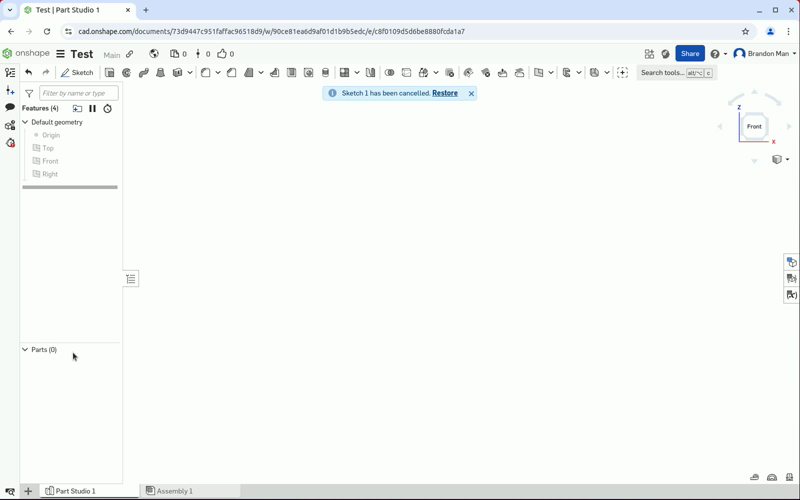
key_up(shift)
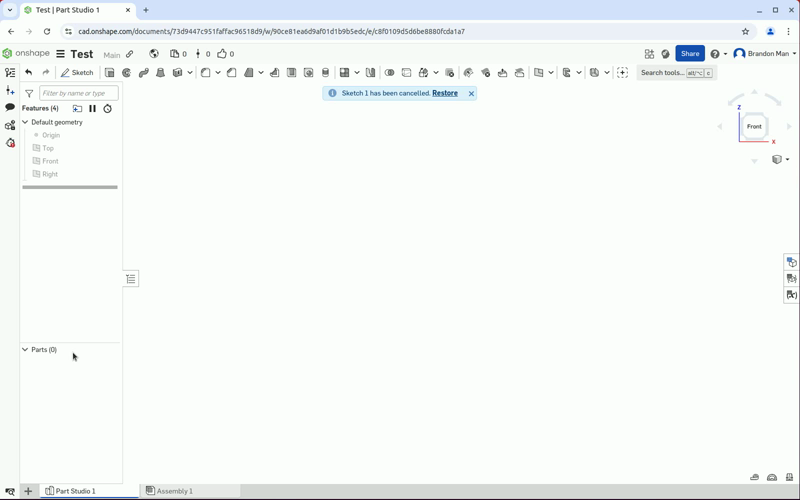
mouse_move(73, 352)
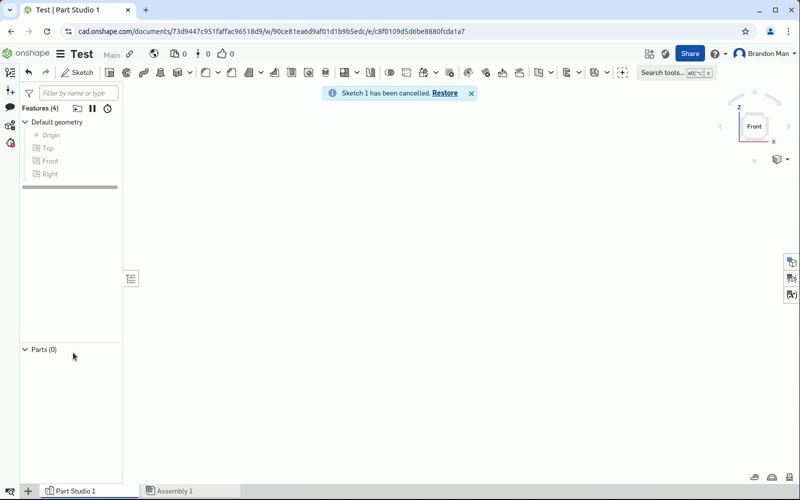
key(shift+y)
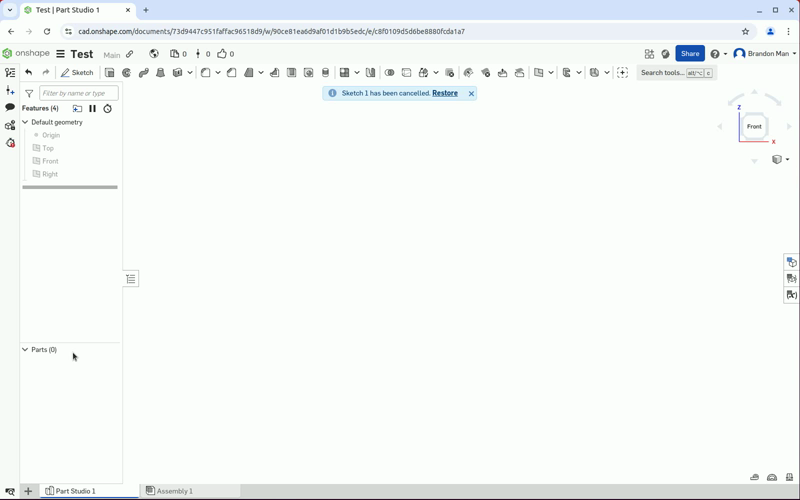
key(shift+s)
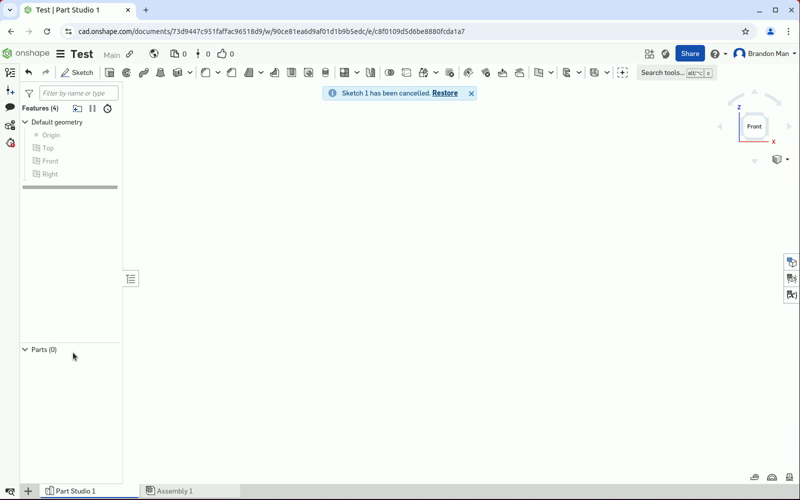
mouse_move(73, 163)
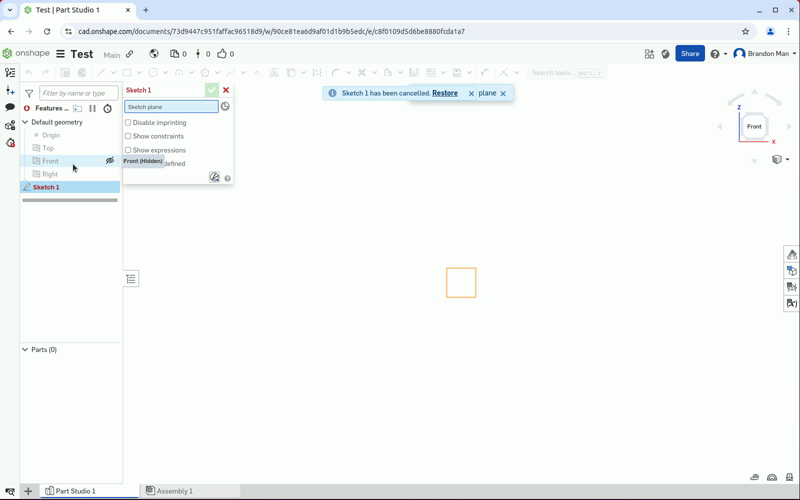
click(73, 163)
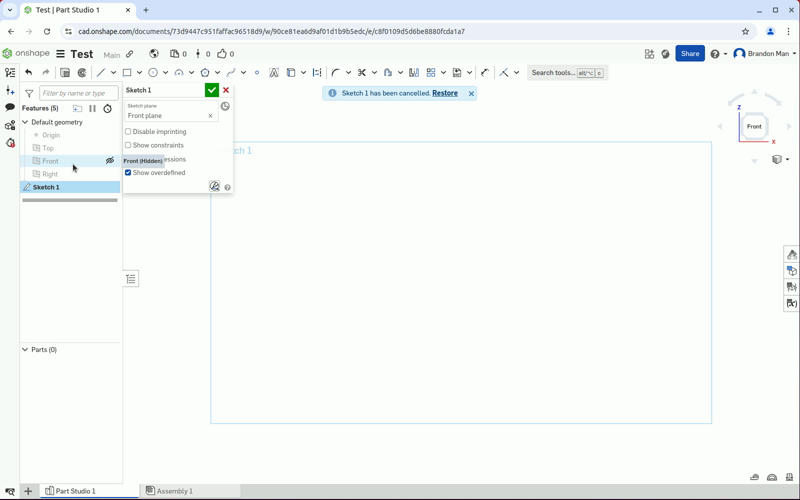
mouse_move(73, 352)
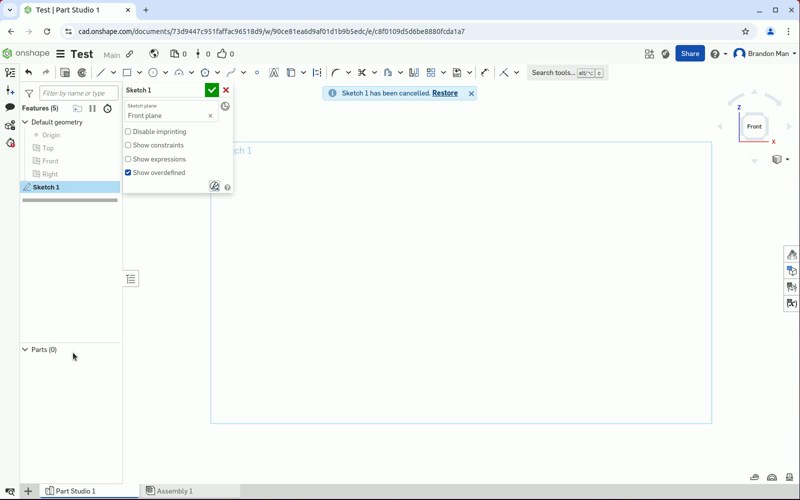
key(y)
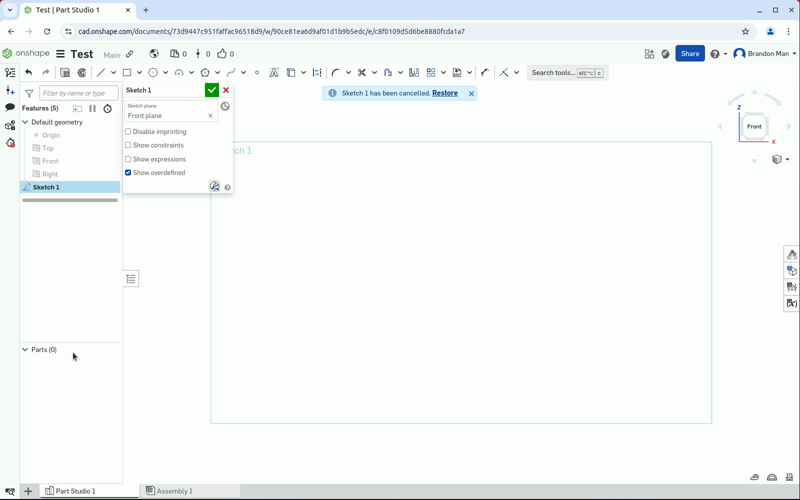
key(l)
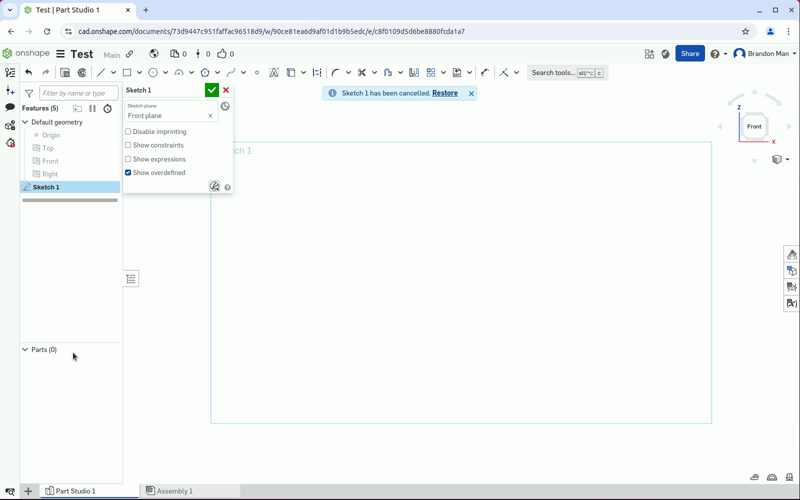
key_down(shift)
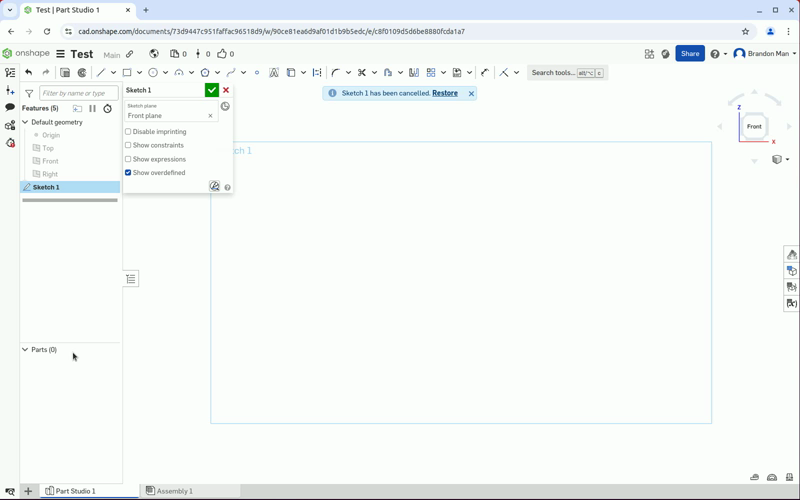
mouse_move(460, 282)
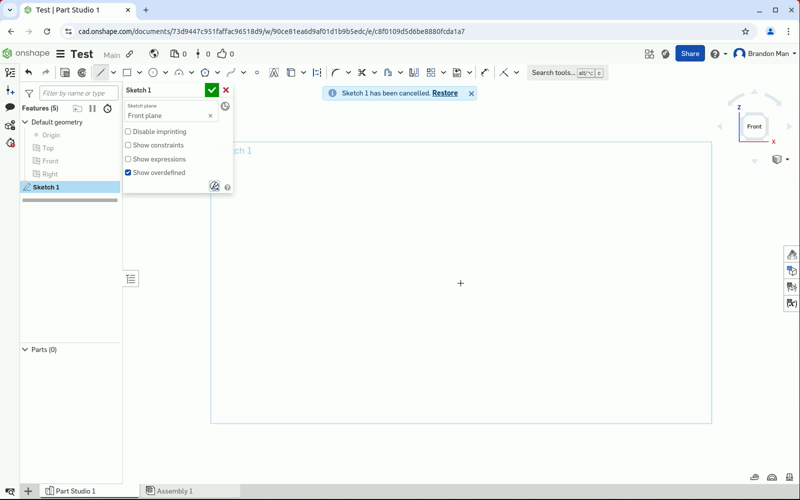
click(460, 282)
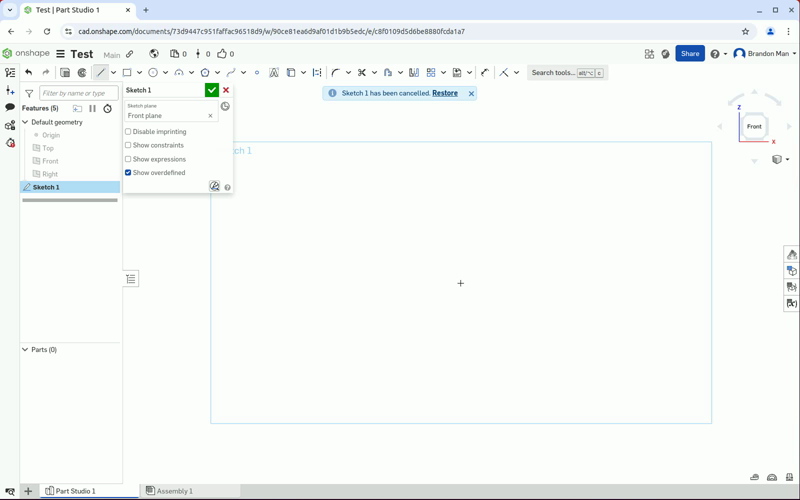
key_up(shift)
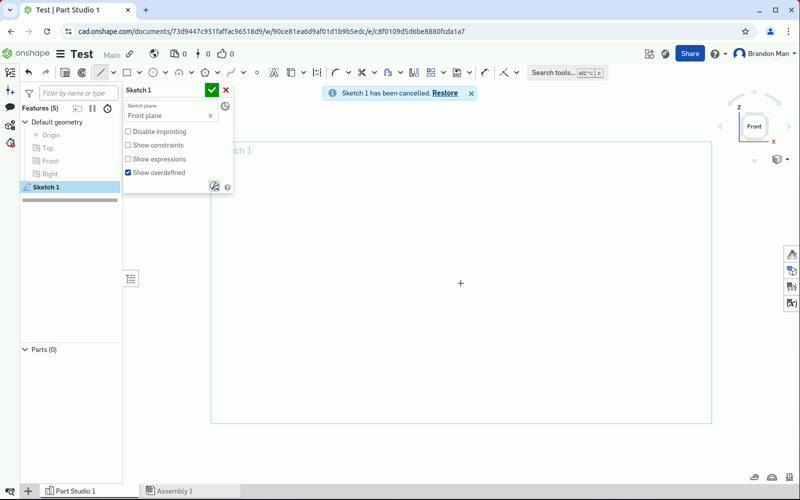
key_down(shift)
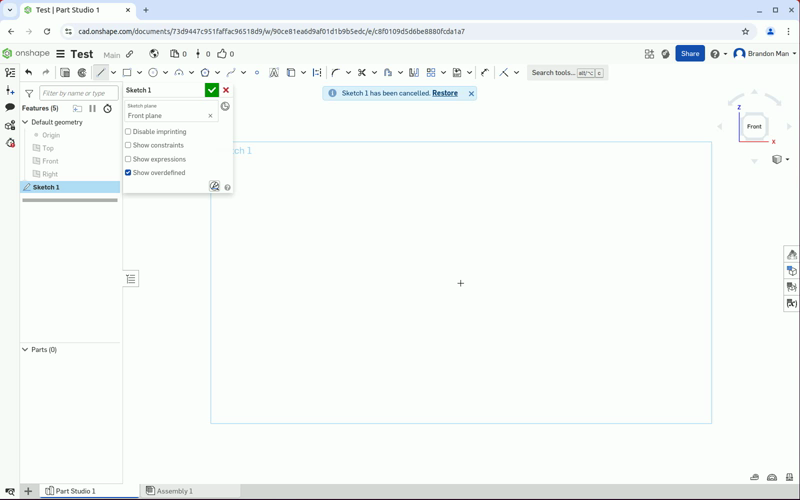
mouse_move(573, 170)
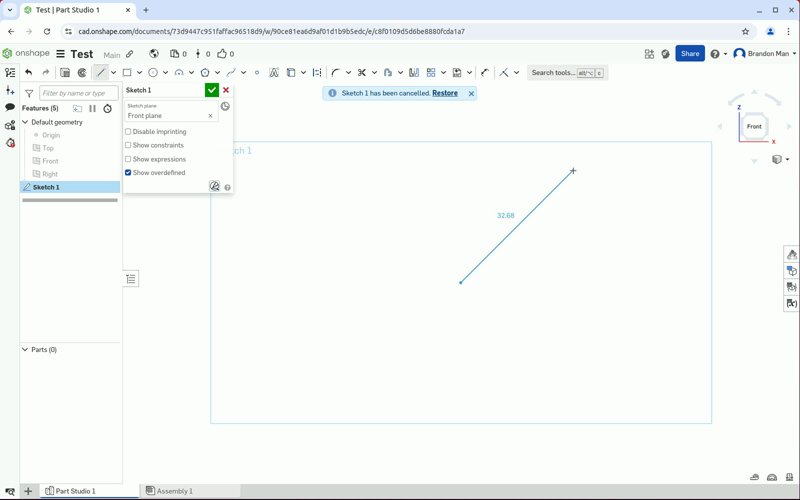
click(573, 170)
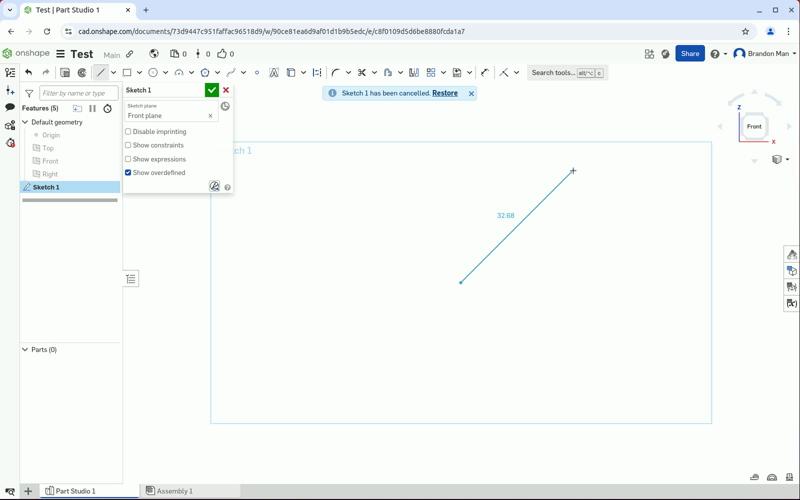
key_up(shift)
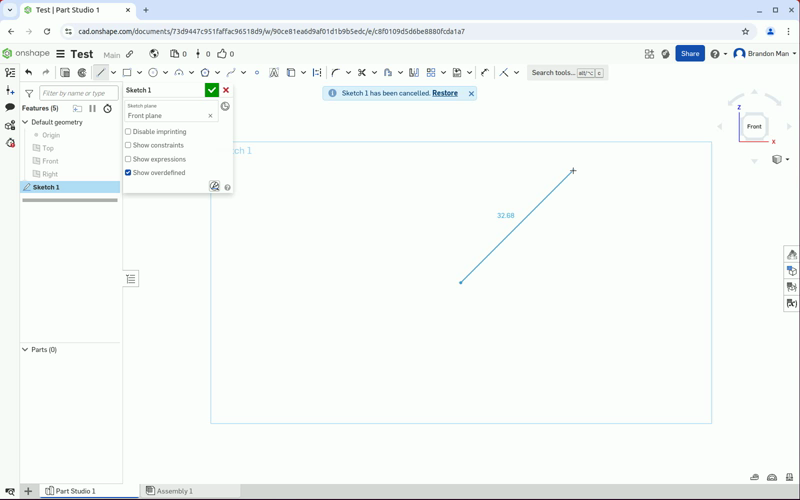
key_down(shift)
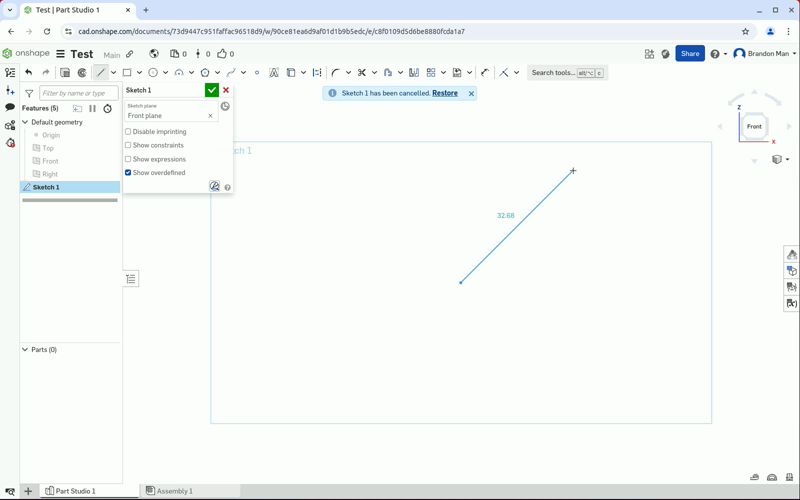
mouse_move(589, 170)
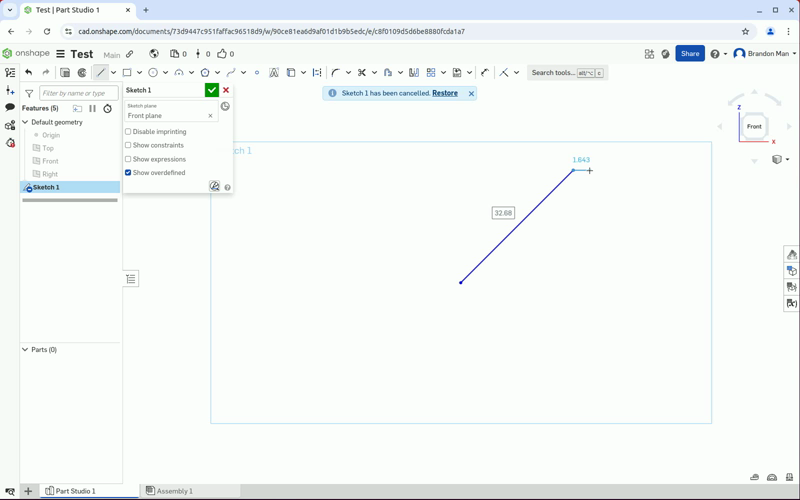
mouse_move(560, 170)
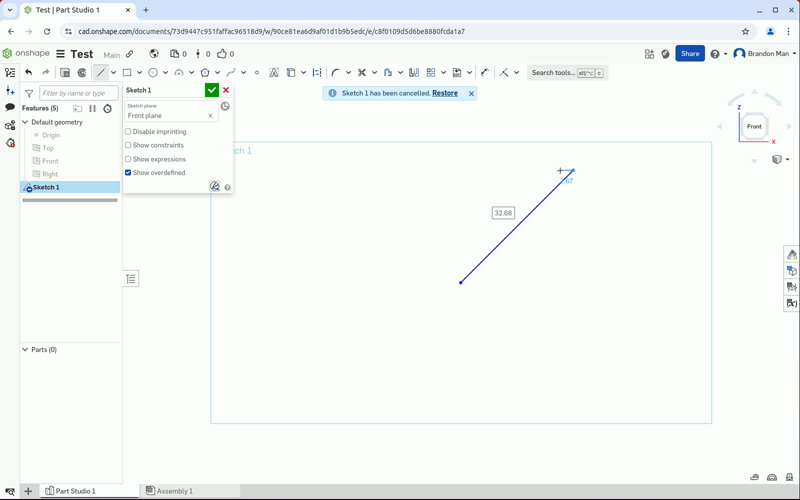
click(560, 170)
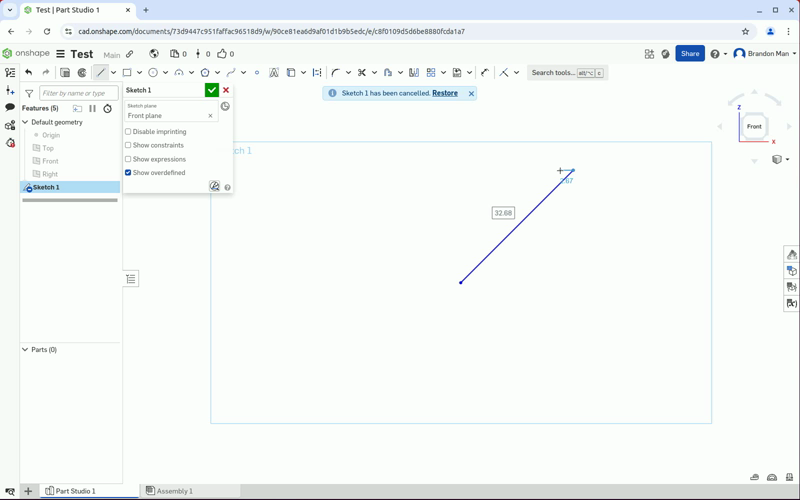
key_up(shift)
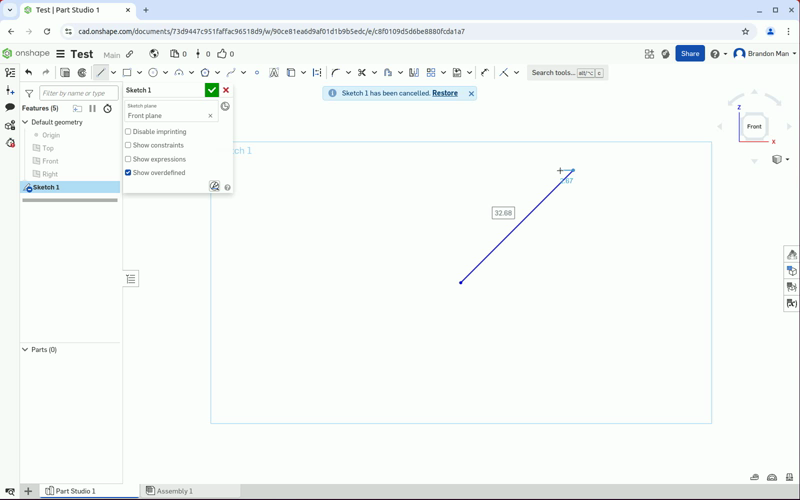
key_down(shift)
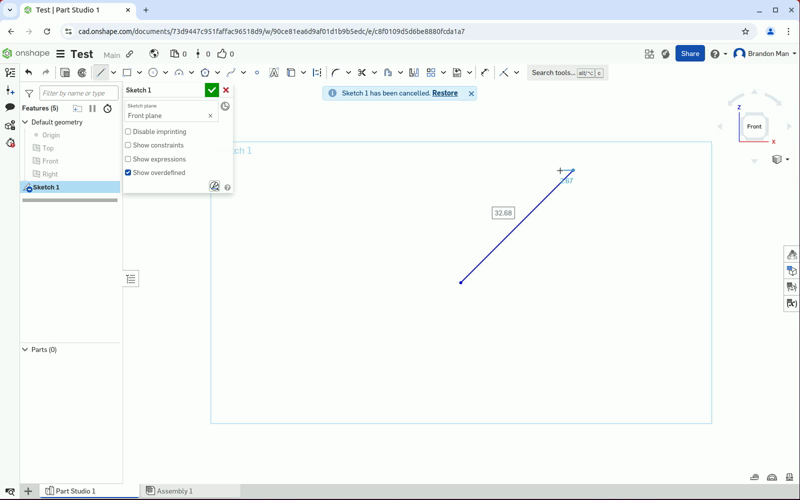
mouse_move(460, 270)
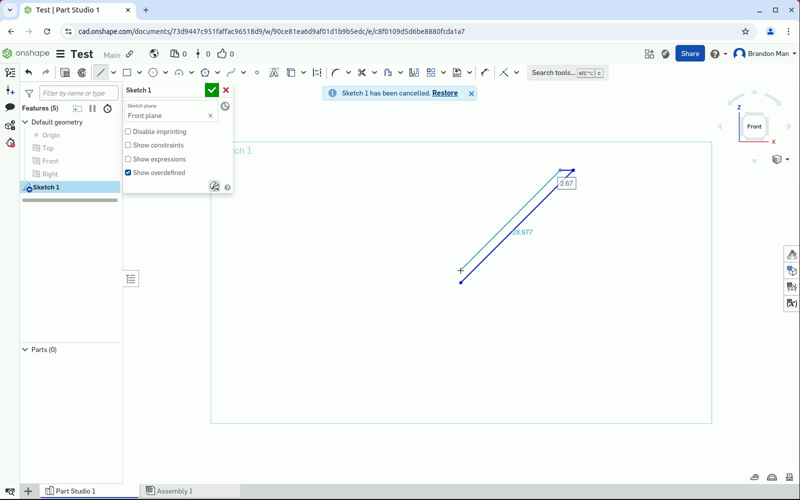
click(460, 270)
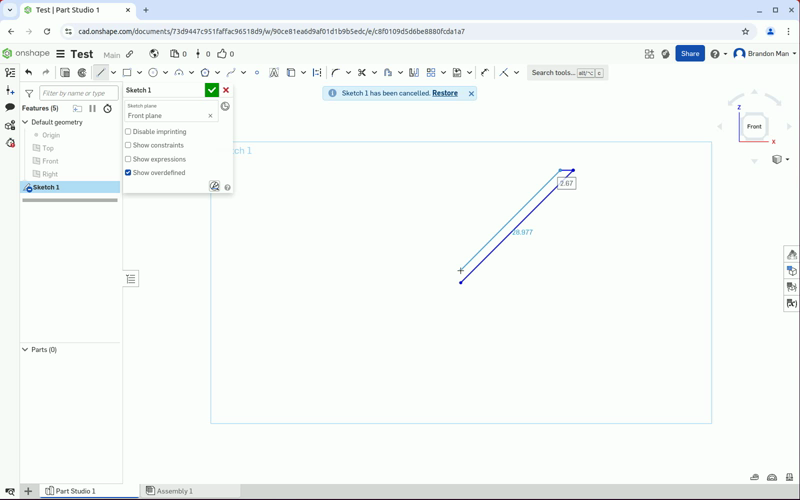
key_up(shift)
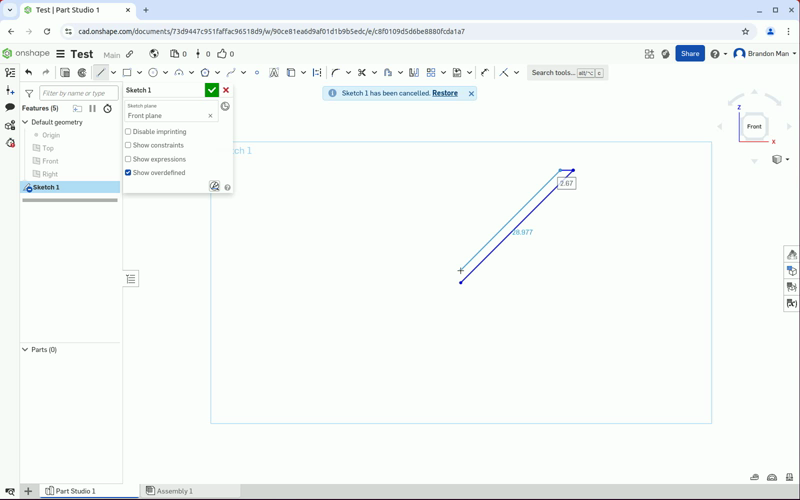
mouse_move(490, 270)
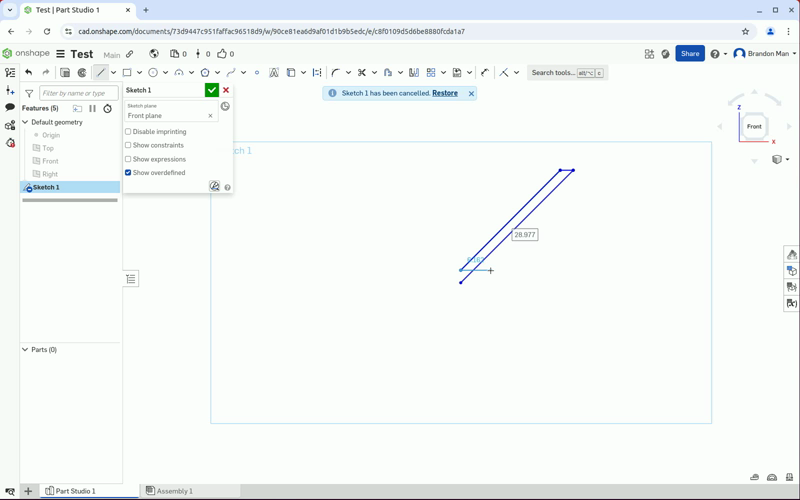
key_down(shift)
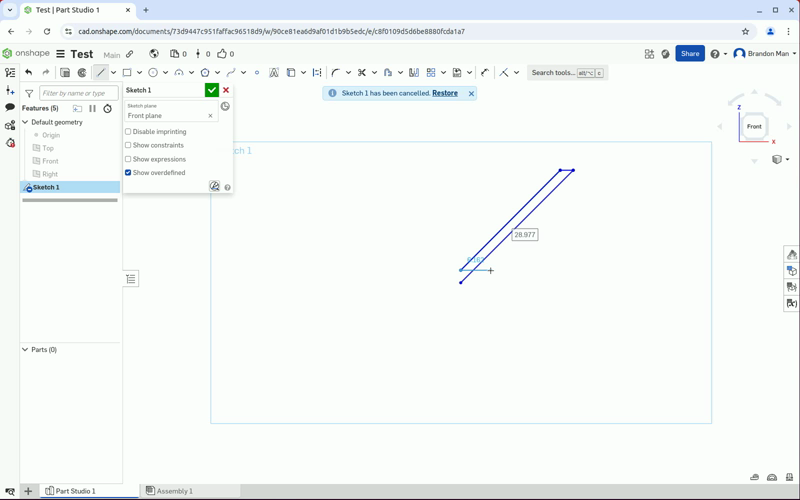
mouse_move(460, 282)
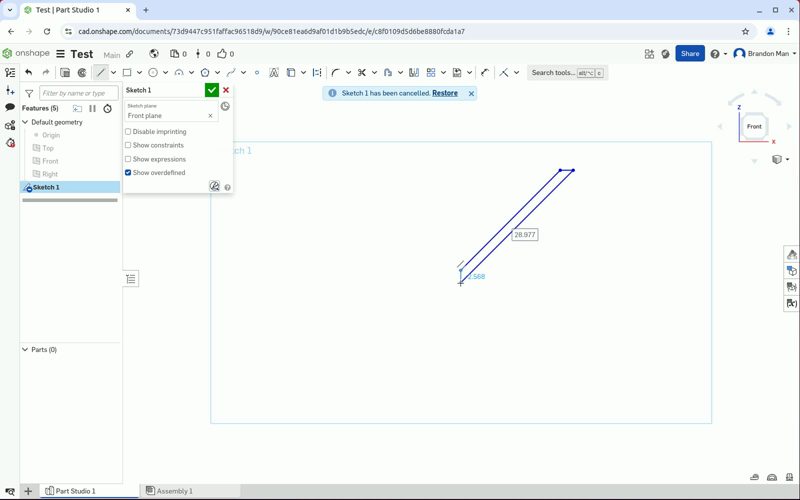
key_up(shift)
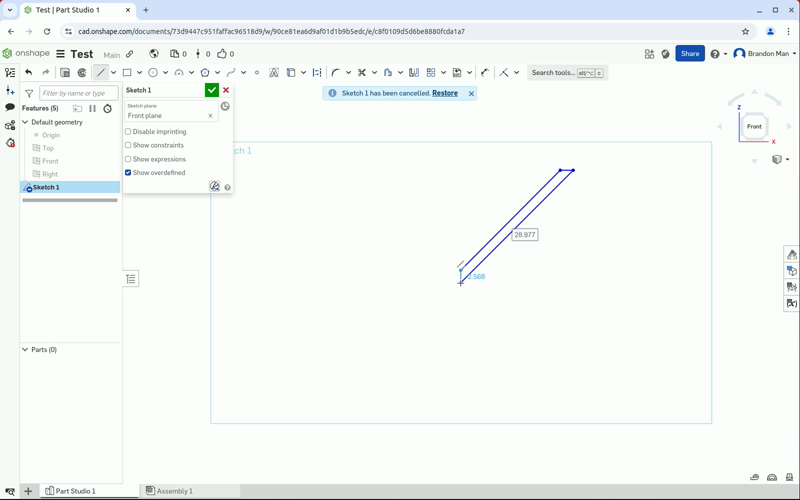
click(460, 282)
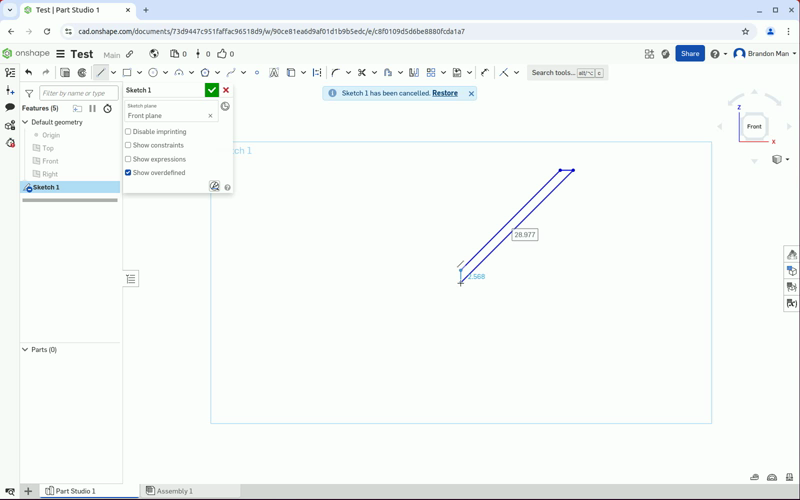
key(esc)
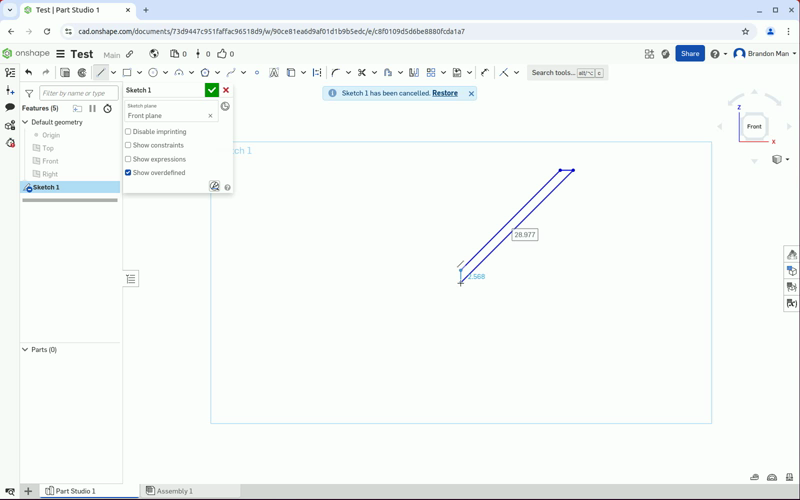
mouse_move(545, 190)
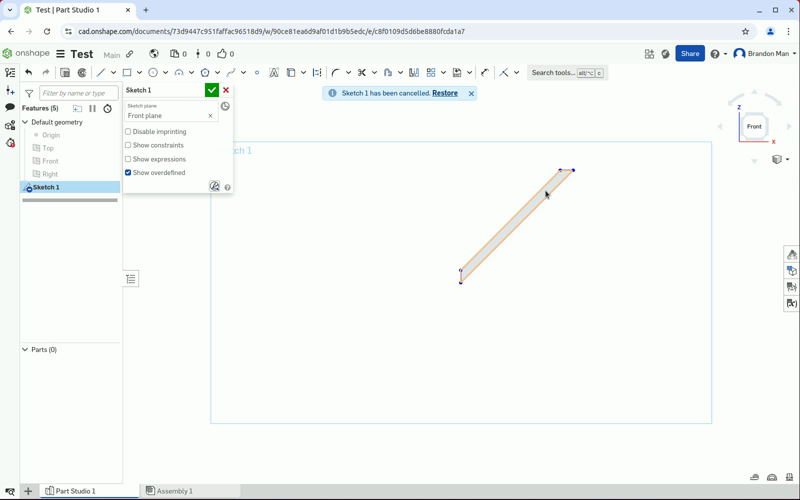
scroll(6)
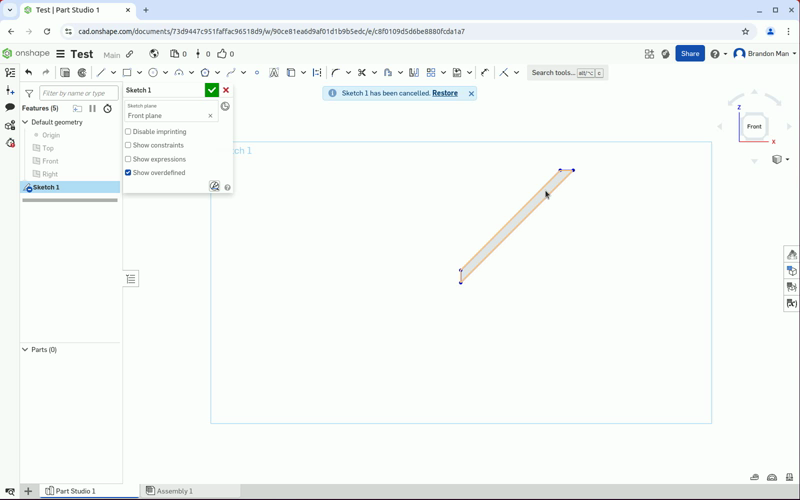
scroll(6)
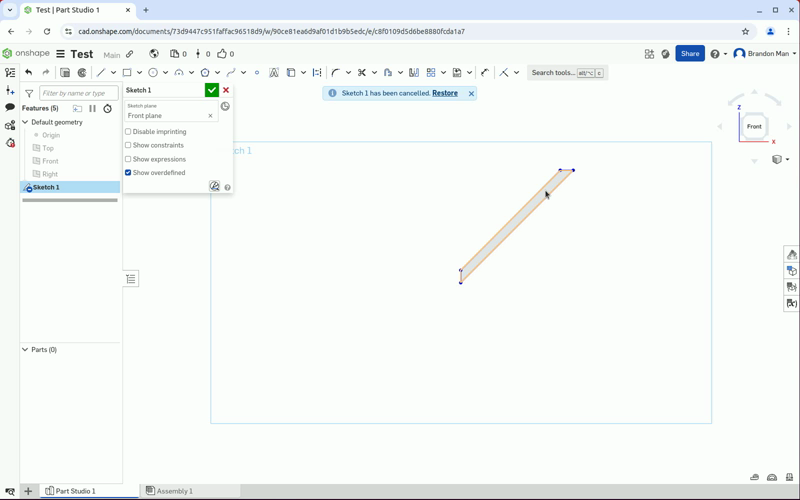
scroll(6)
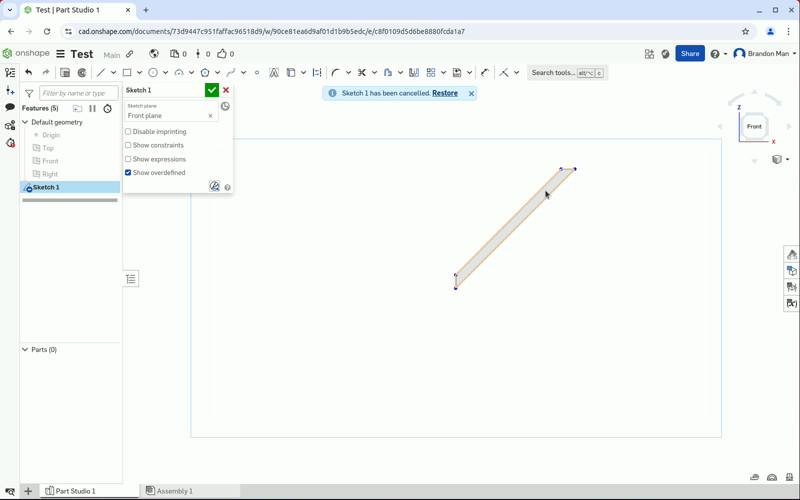
scroll(6)
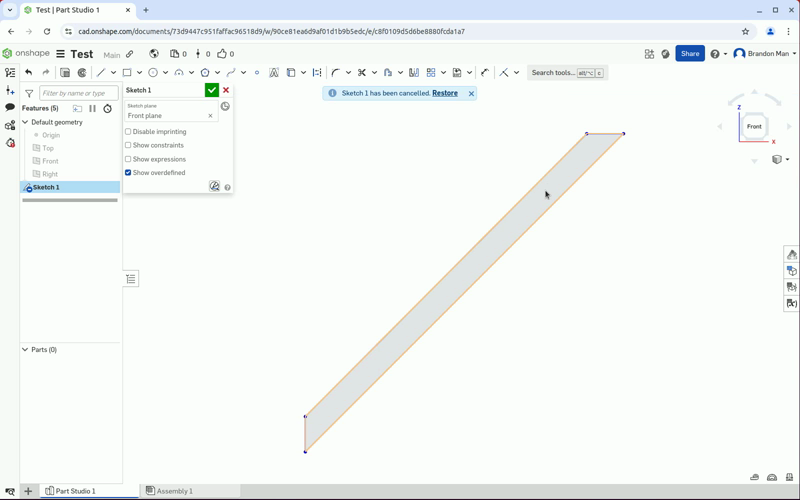
scroll(6)
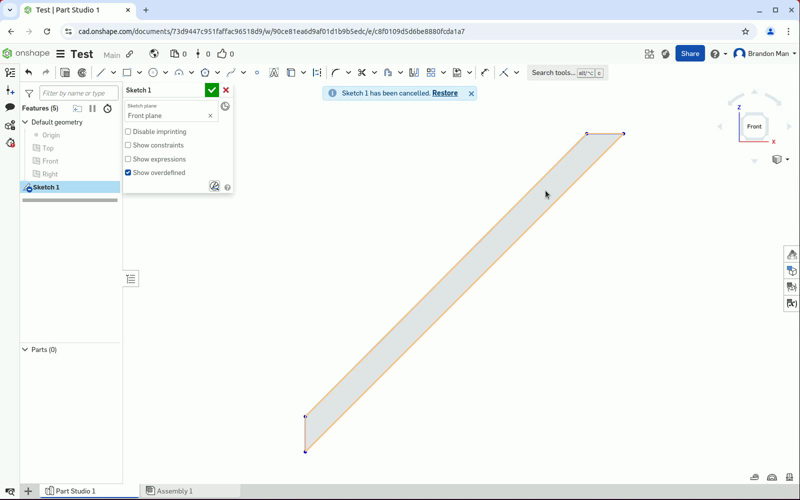
scroll(6)
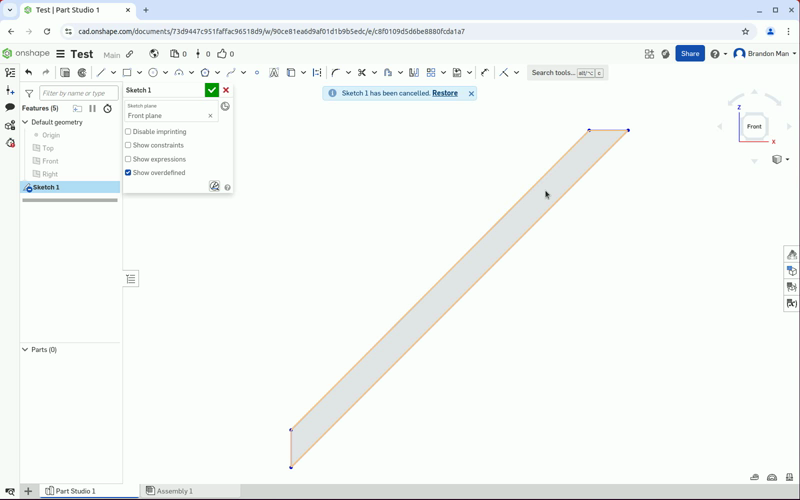
scroll(6)
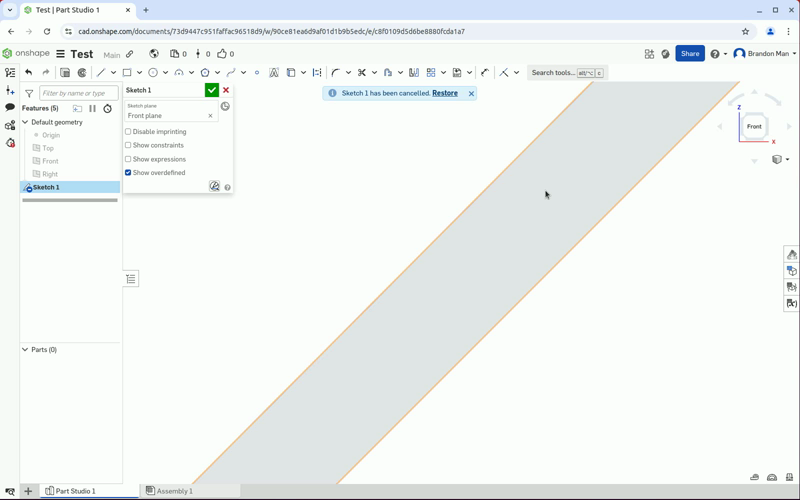
click(545, 190)
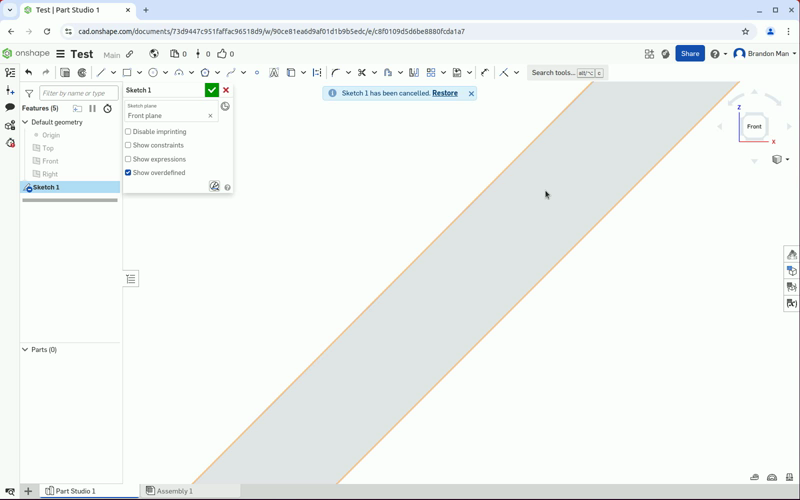
scroll(-6)
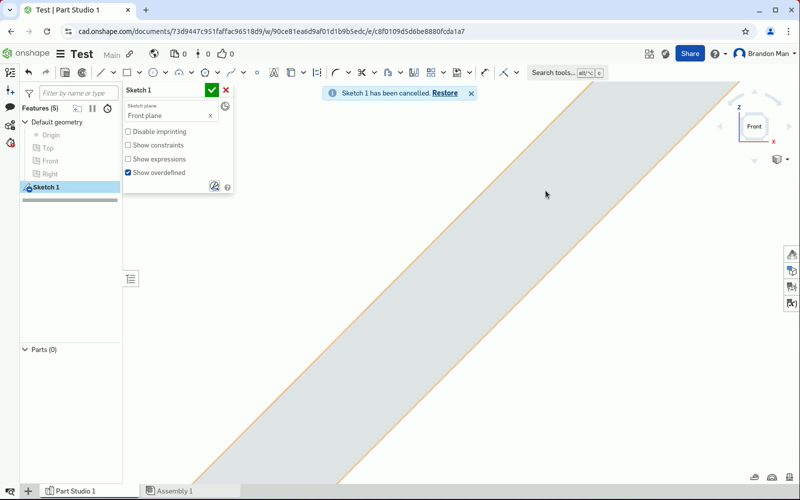
scroll(-6)
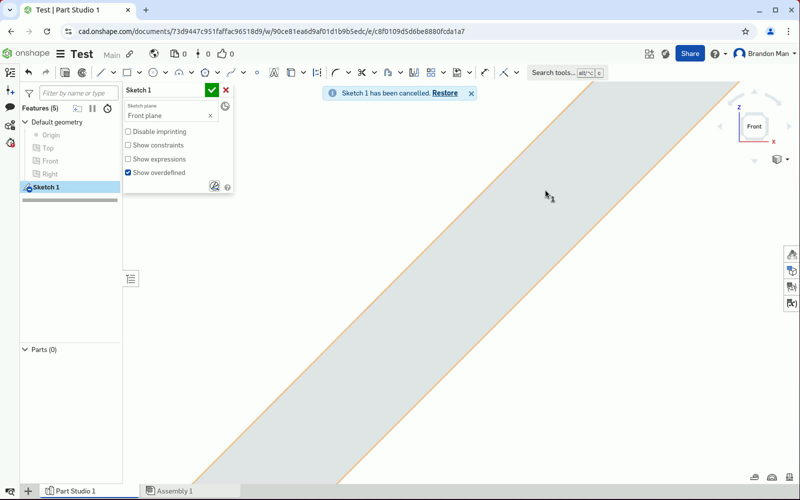
scroll(-6)
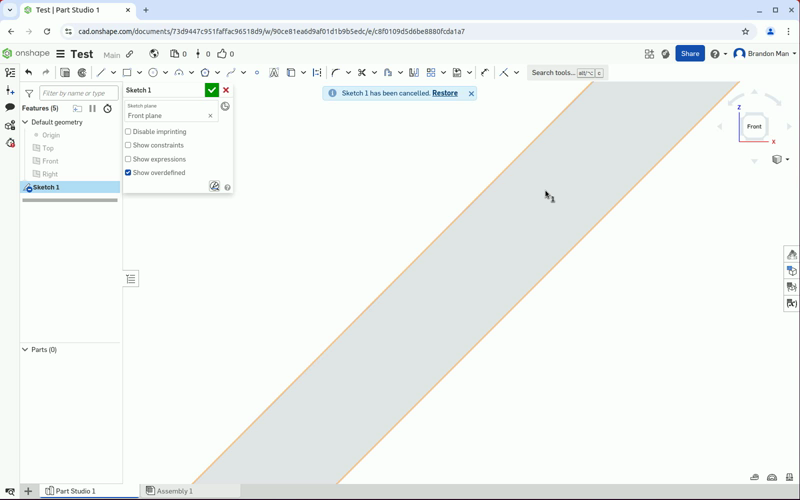
scroll(-6)
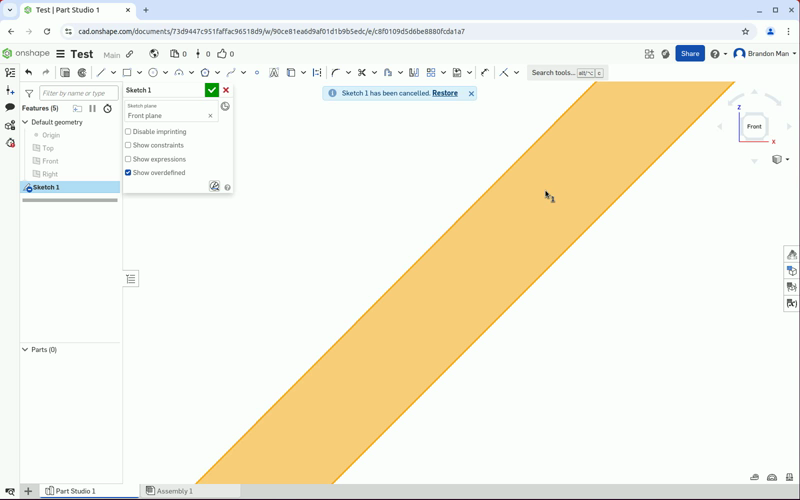
scroll(-6)
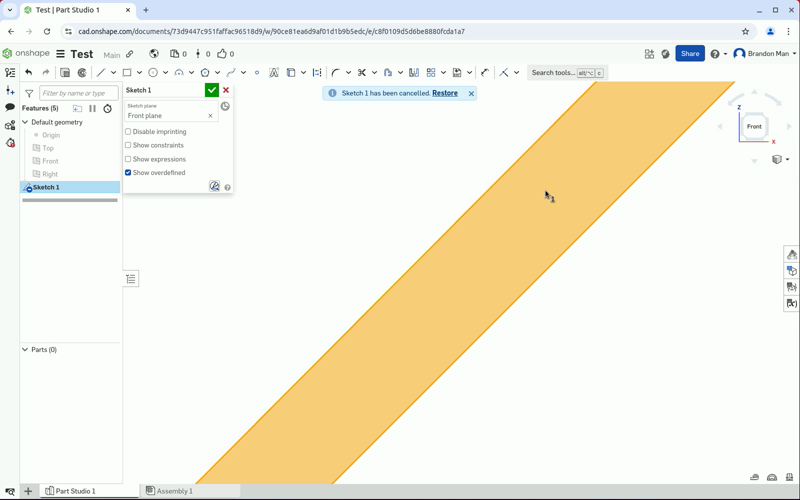
scroll(-6)
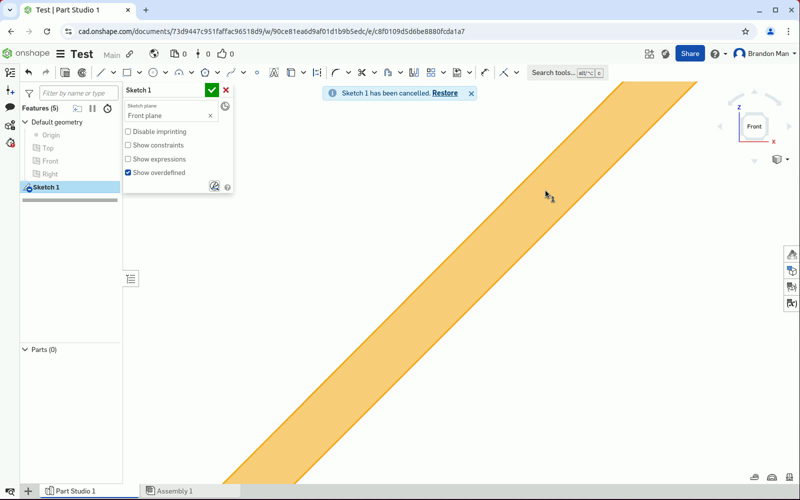
scroll(-6)
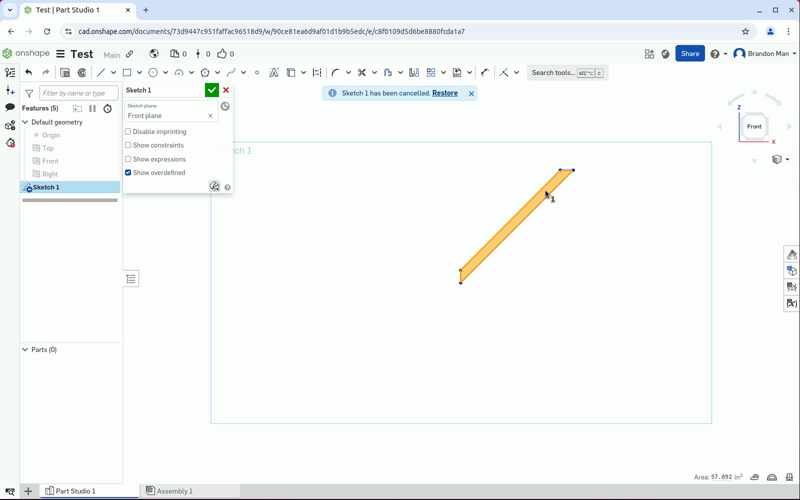
mouse_move(73, 352)
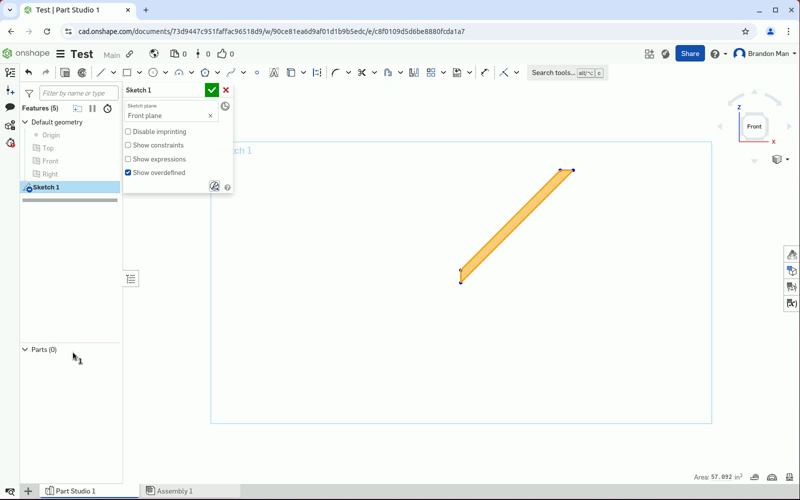
key(shift+y)
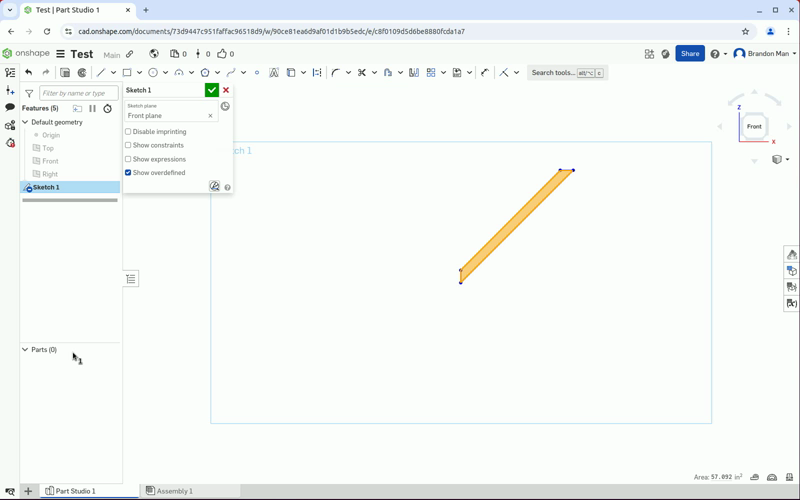
key(shift+e)
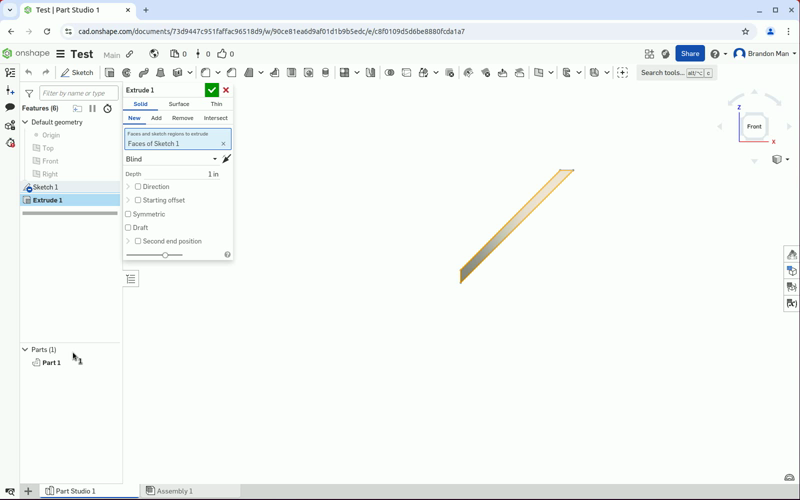
mouse_move(143, 106)
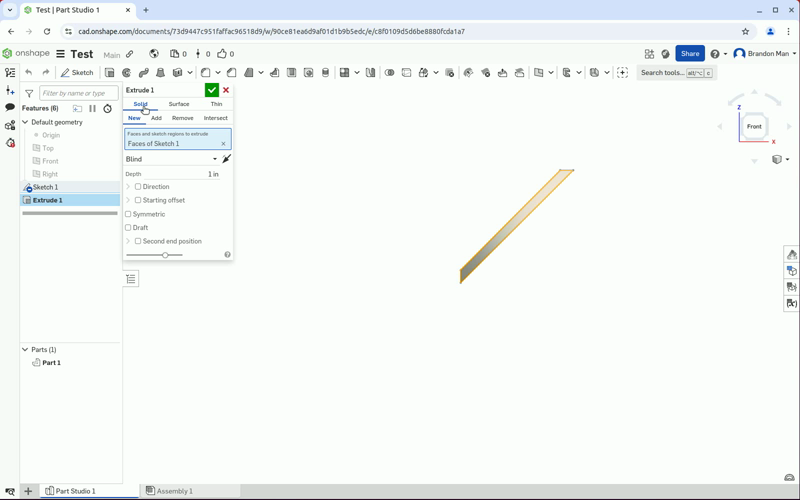
click(143, 106)
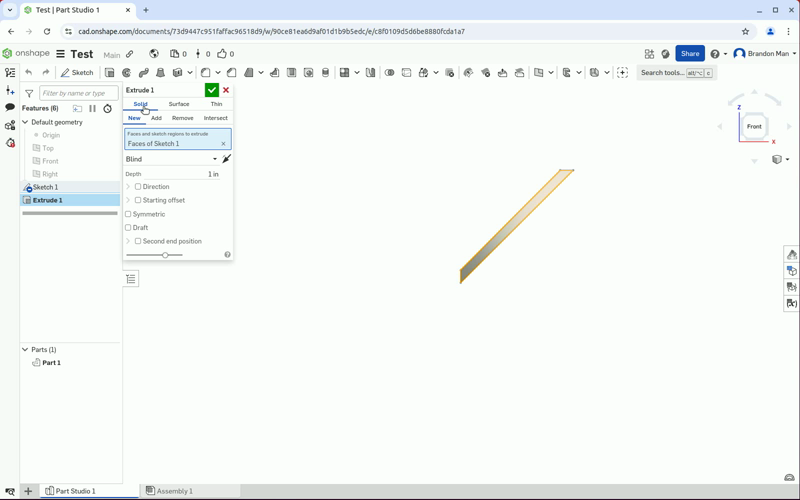
mouse_move(137, 120)
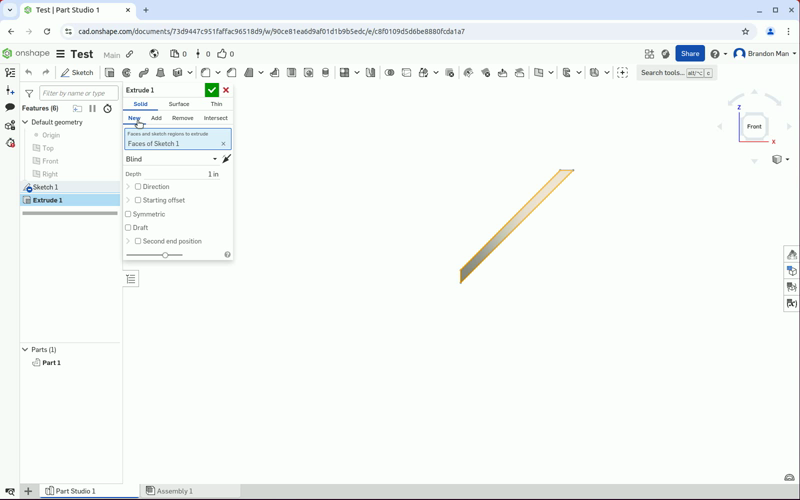
click(137, 120)
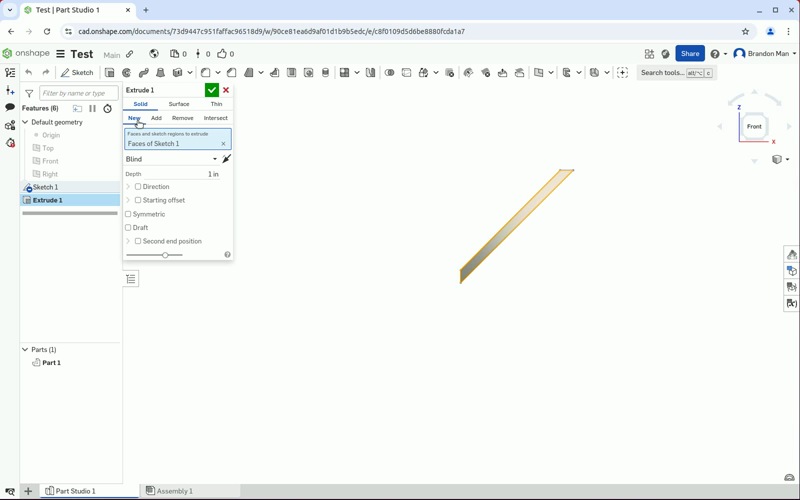
key(tab, 4)
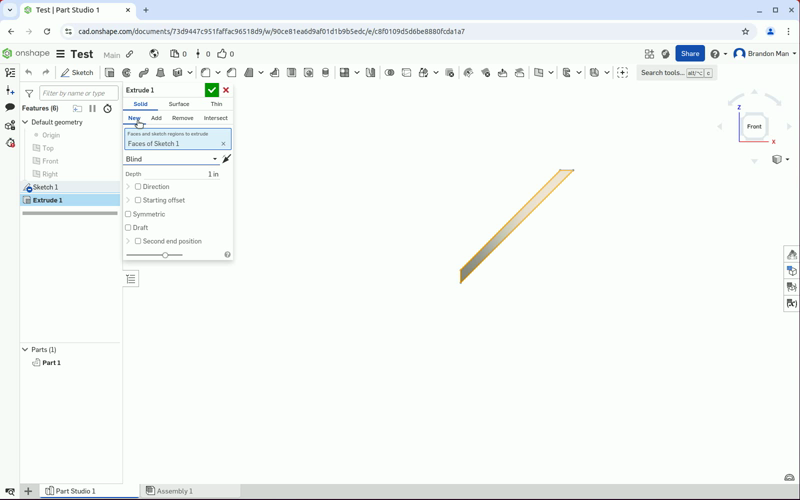
text(0.241)
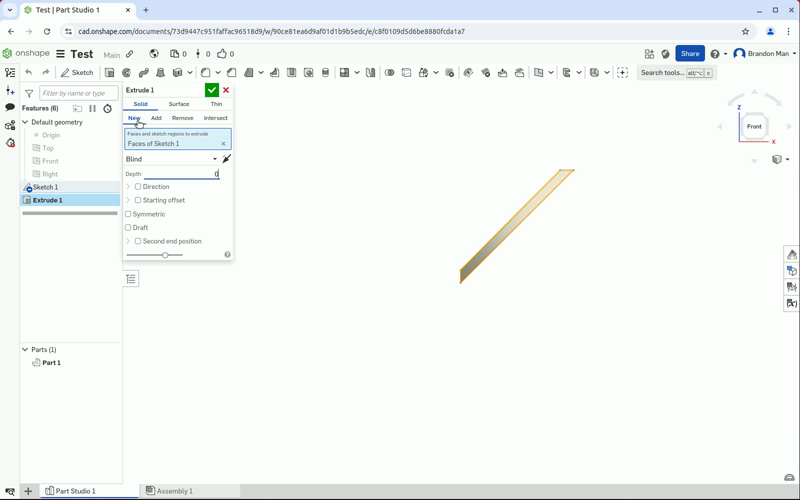
key(enter)
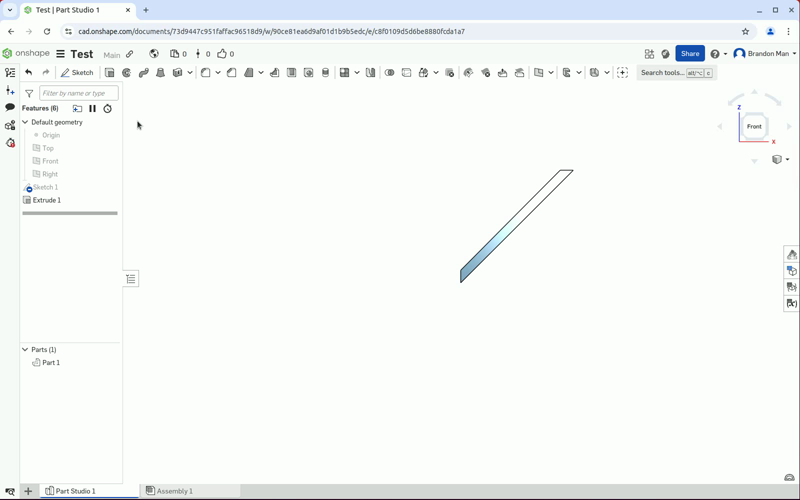
key(shift+h)
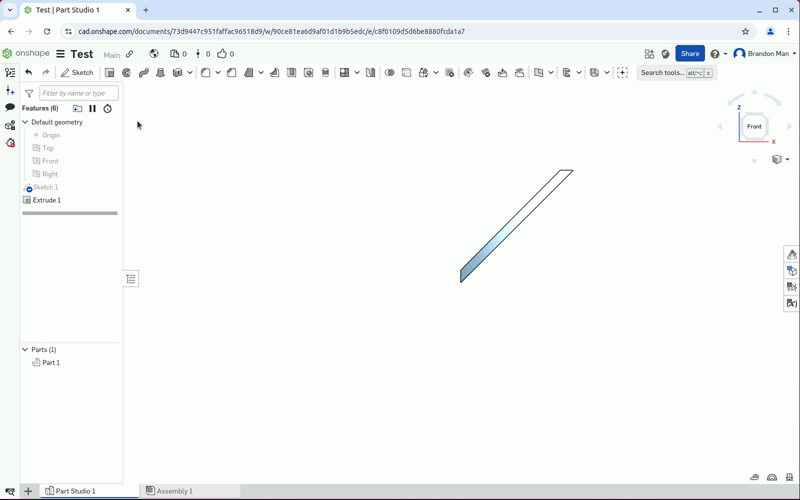
key(shift+h)
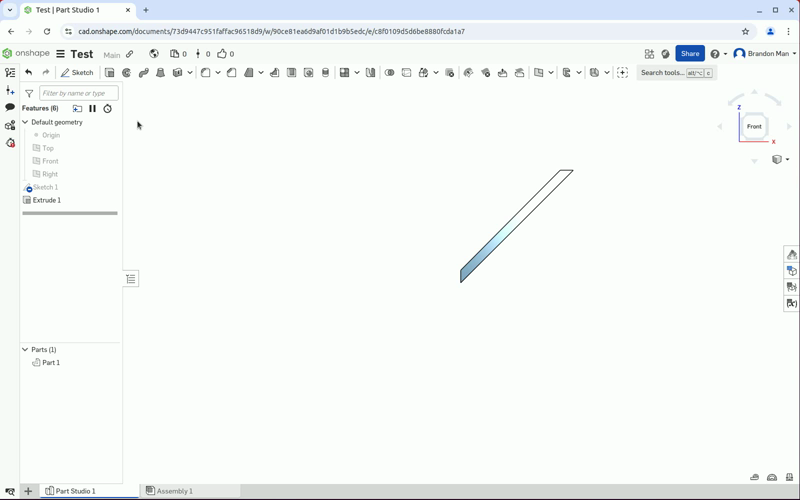
mouse_move(73, 189)
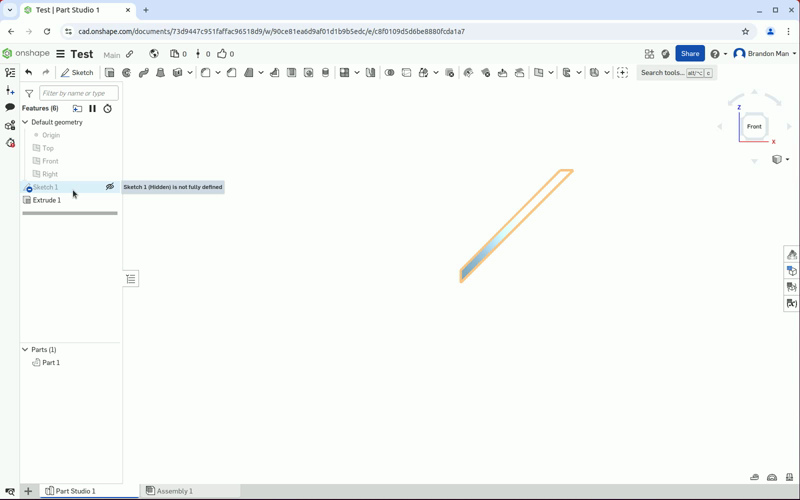
click(73, 189)
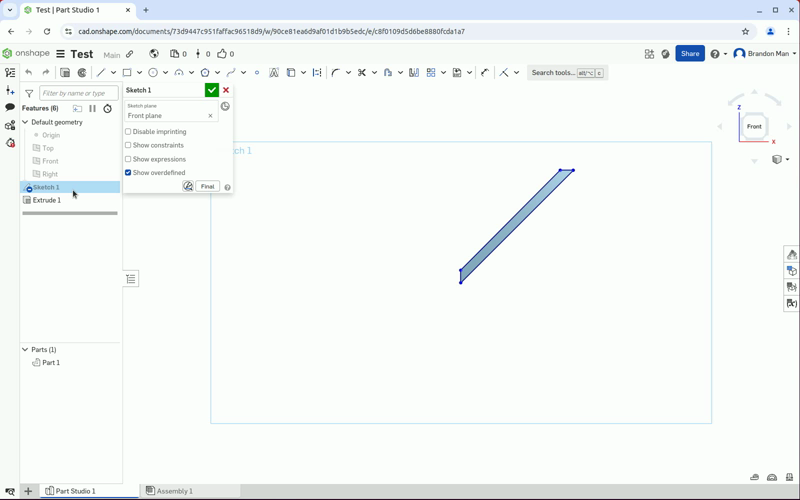
mouse_move(229, 92)
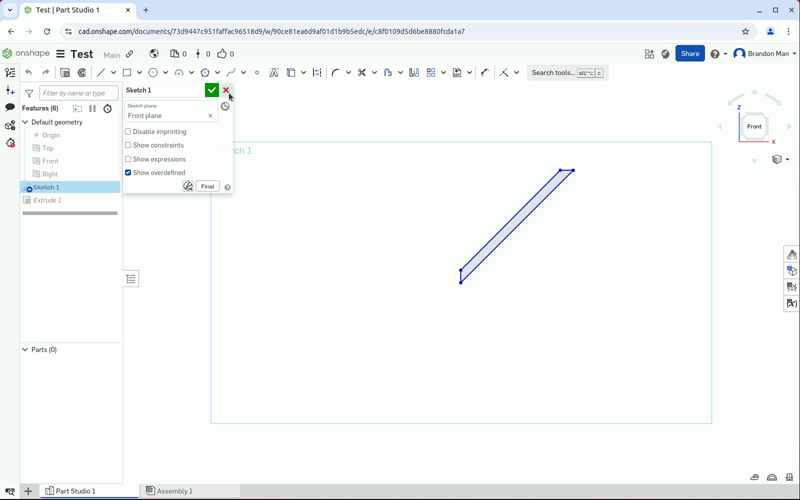
click(229, 92)
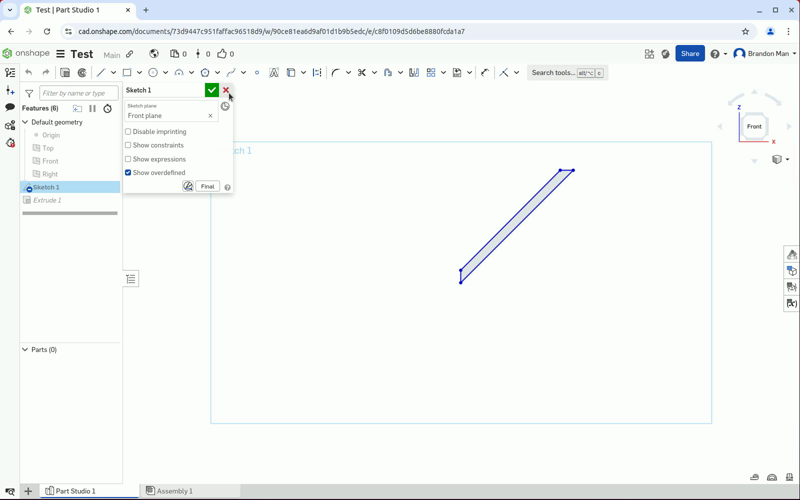
key(shift+s)
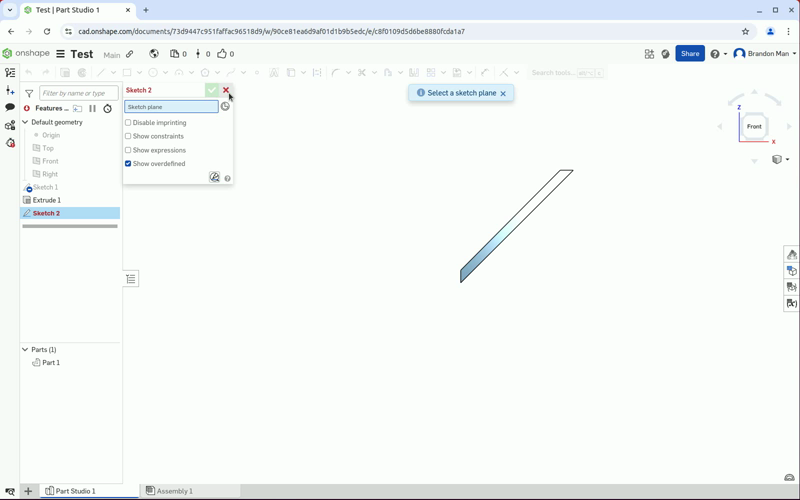
mouse_move(73, 163)
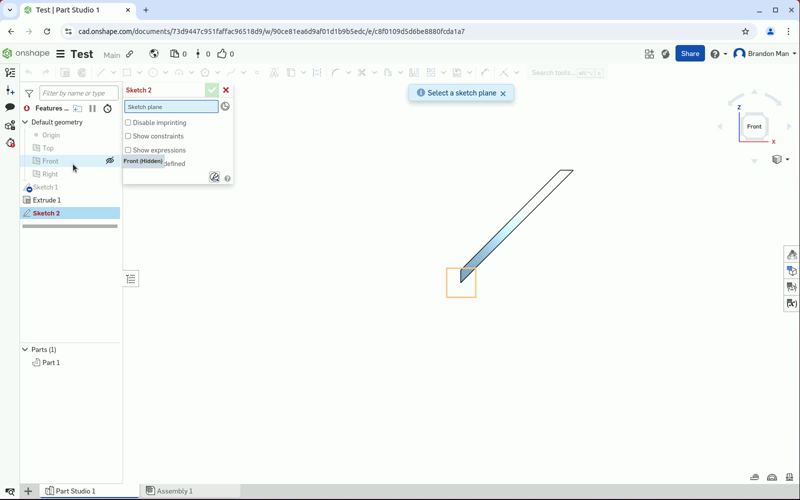
click(73, 163)
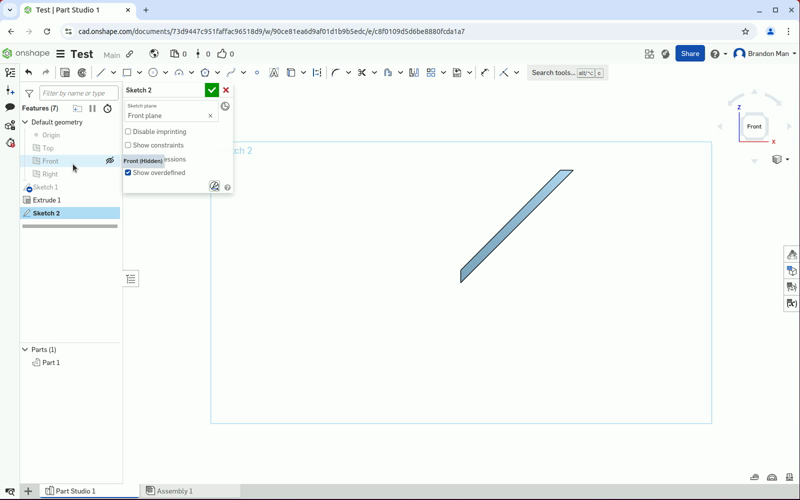
mouse_move(73, 352)
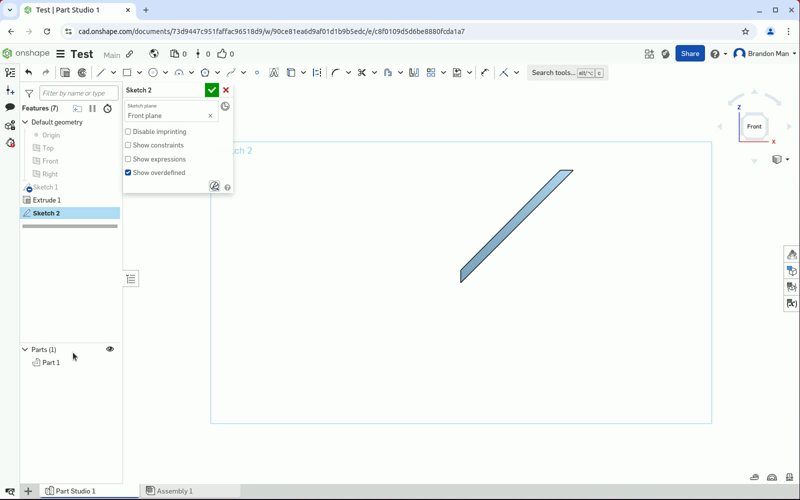
key(y)
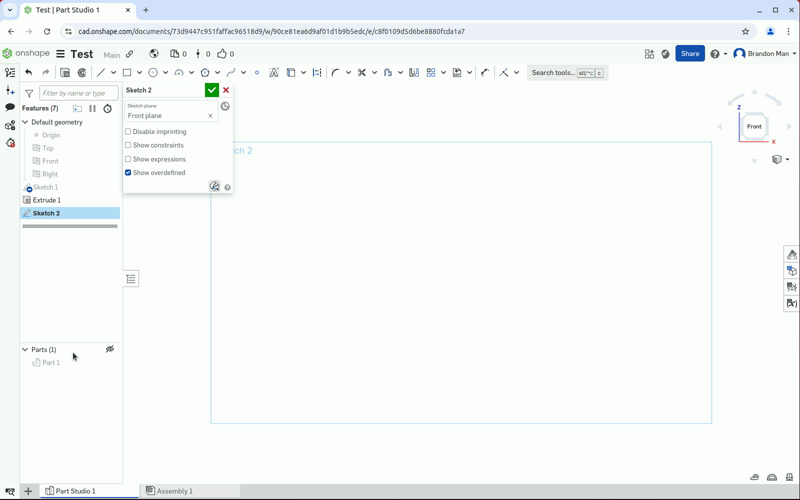
key(l)
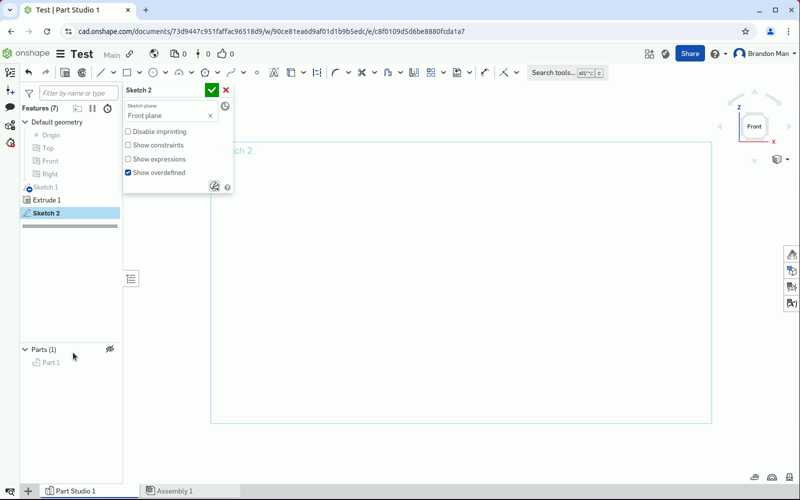
key_down(shift)
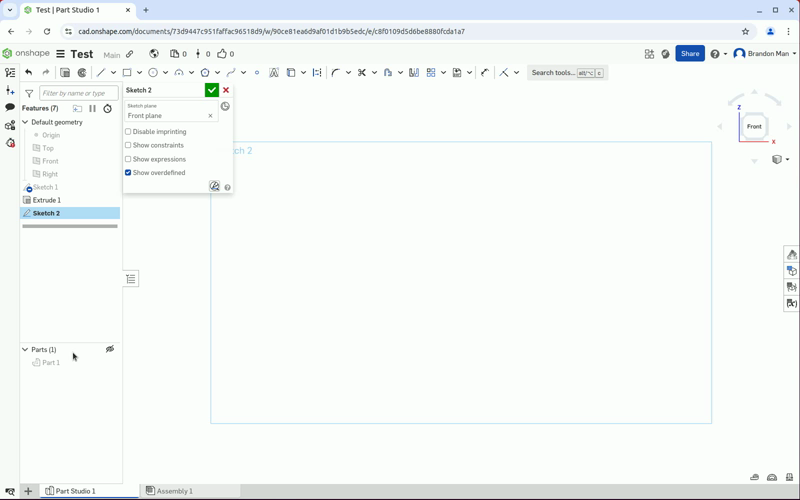
mouse_move(460, 282)
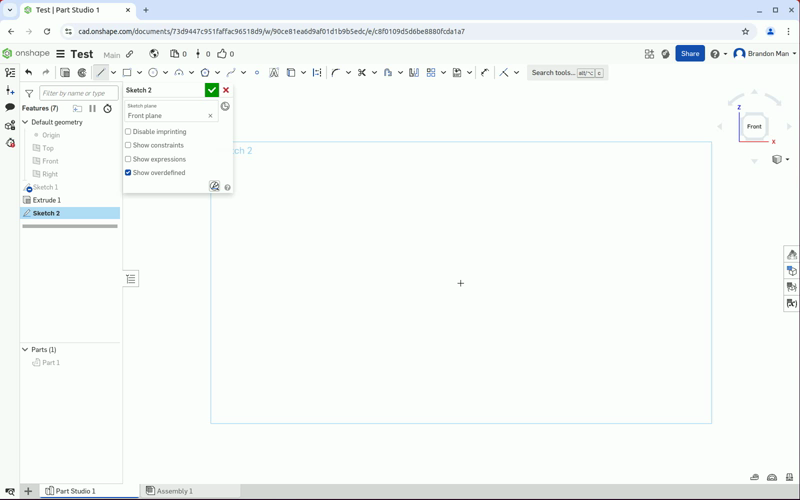
click(460, 282)
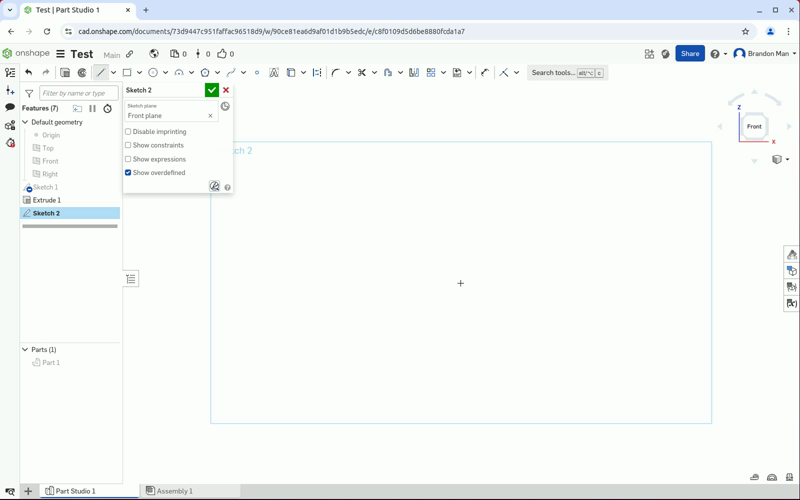
key_up(shift)
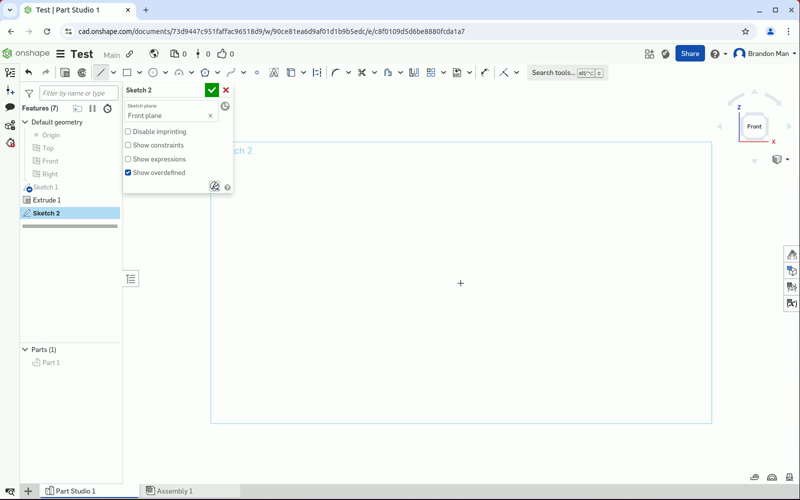
key_down(shift)
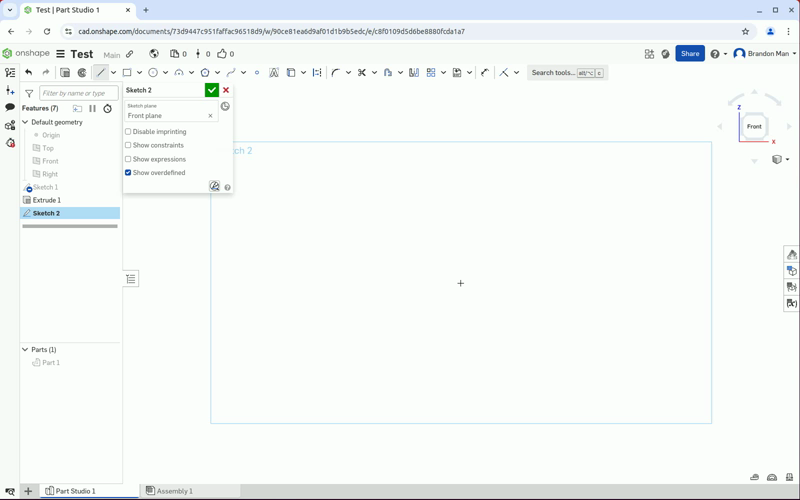
mouse_move(573, 170)
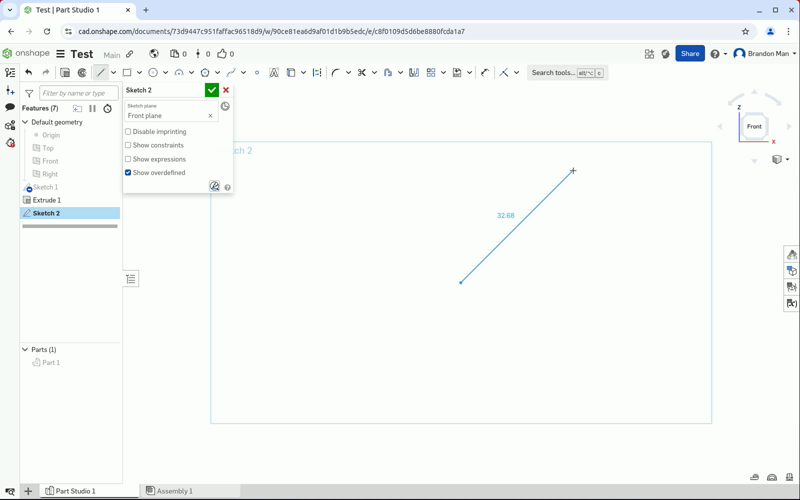
click(573, 170)
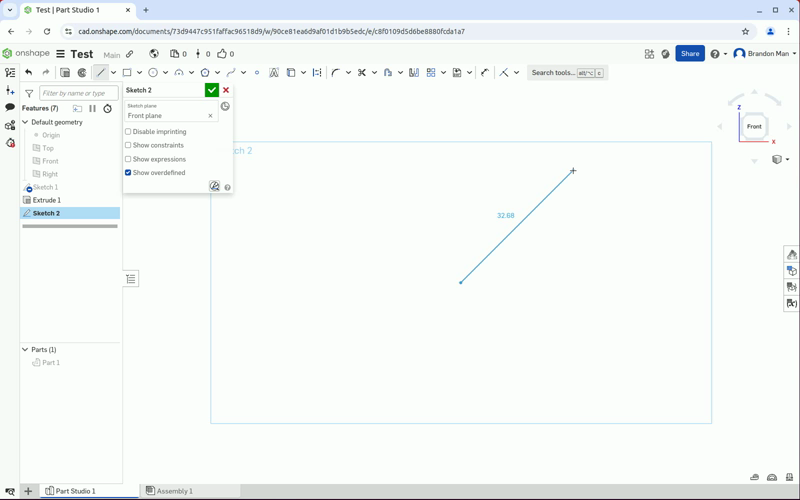
key_up(shift)
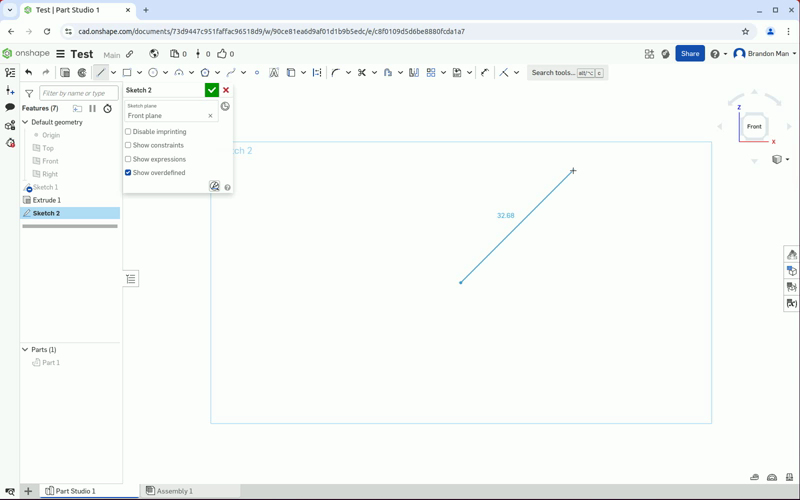
key_down(shift)
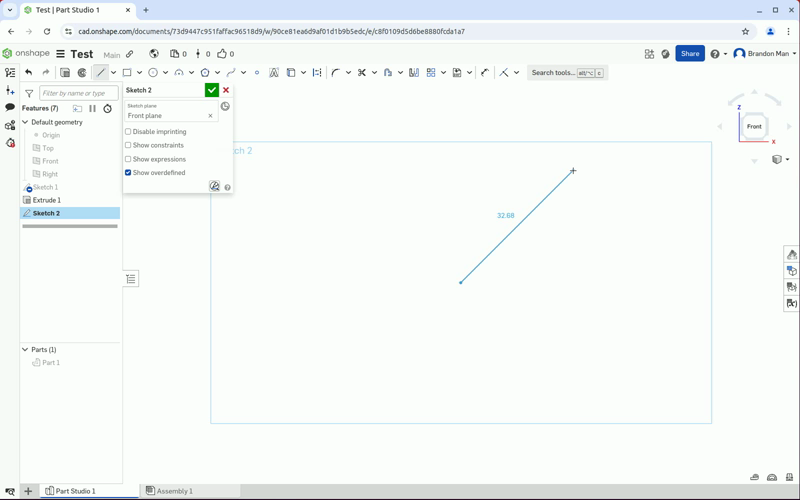
mouse_move(589, 170)
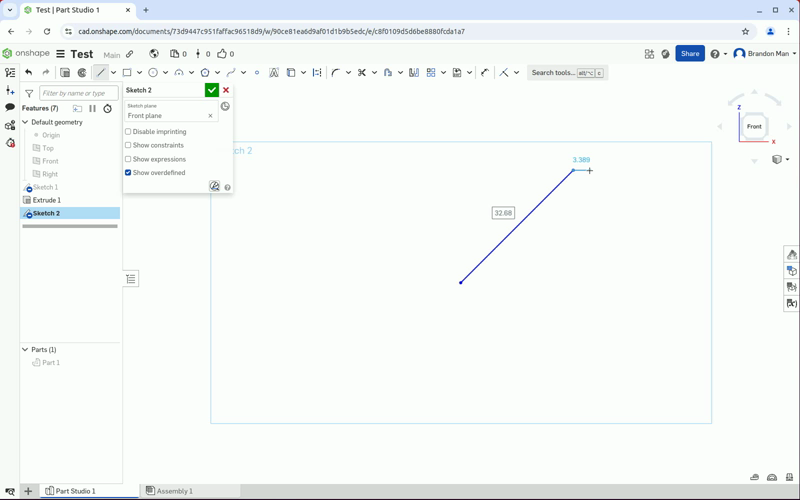
mouse_move(560, 170)
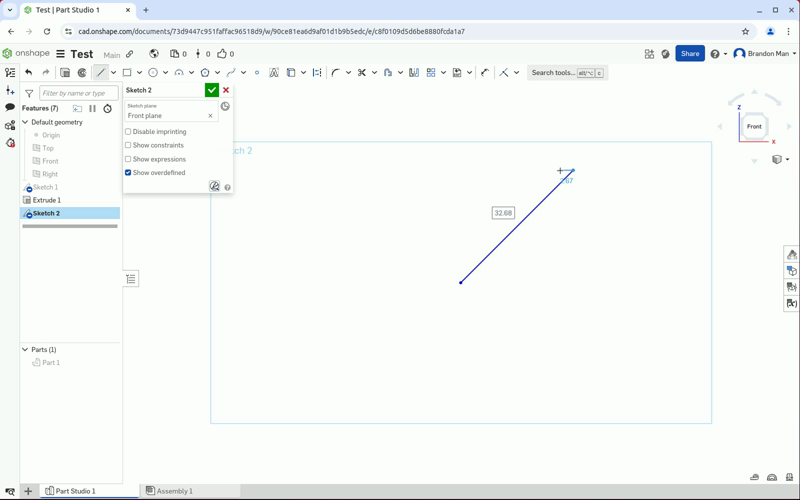
click(560, 170)
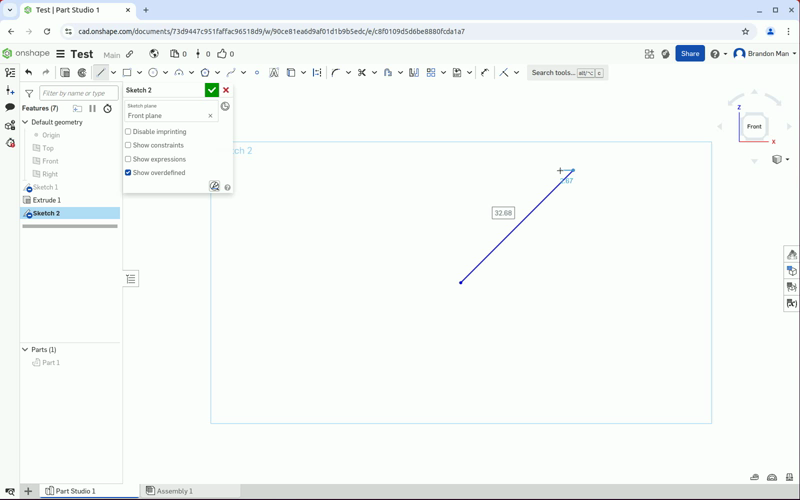
key_up(shift)
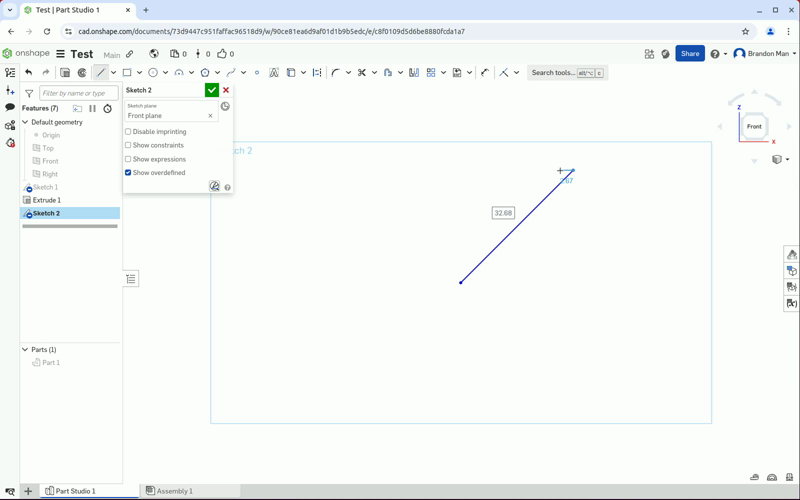
key_down(shift)
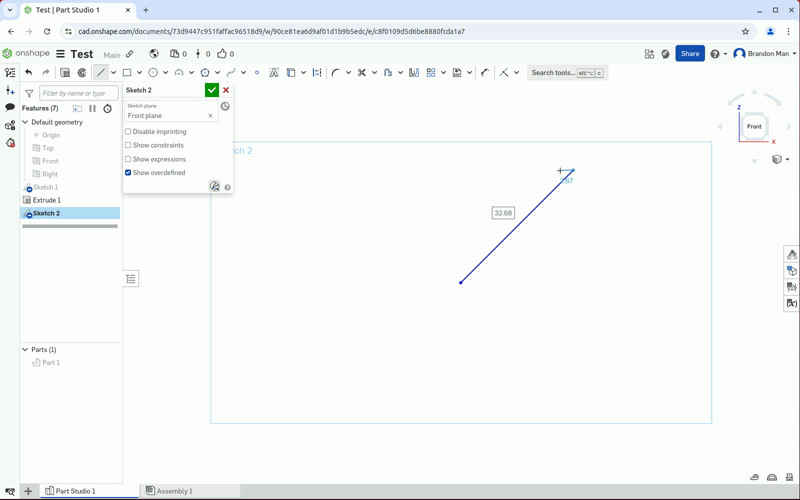
mouse_move(460, 270)
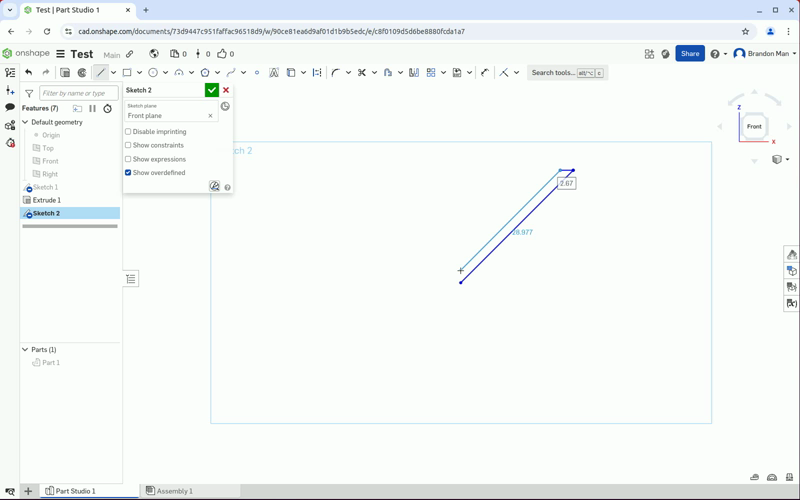
click(460, 270)
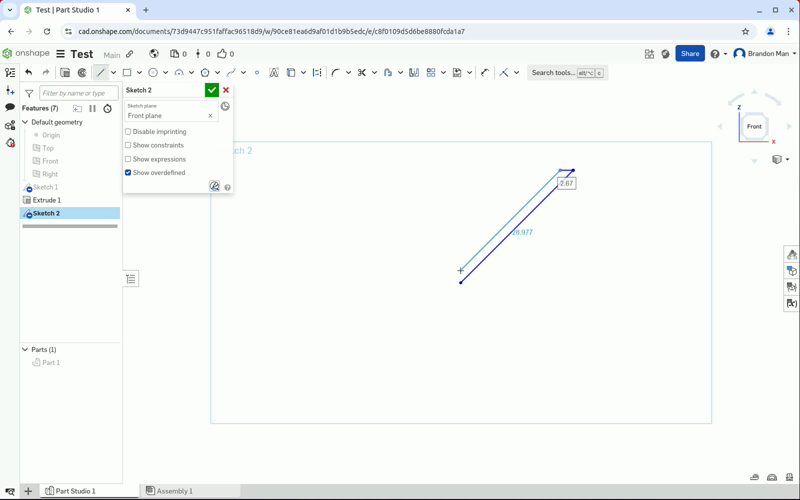
key_up(shift)
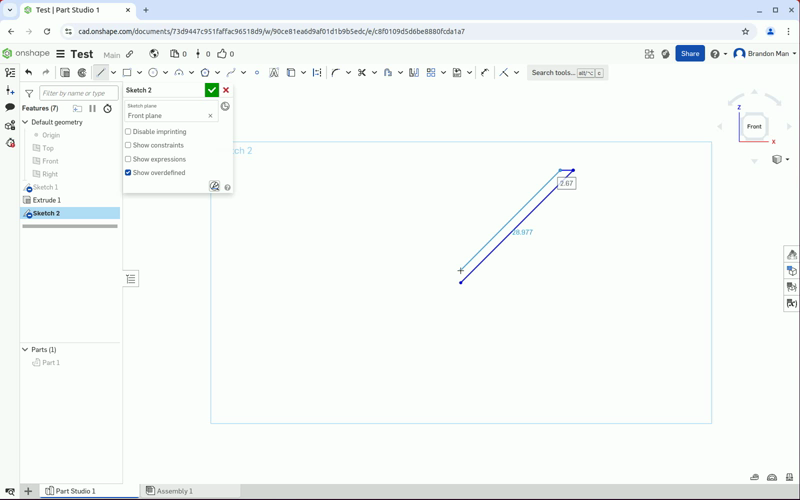
mouse_move(490, 270)
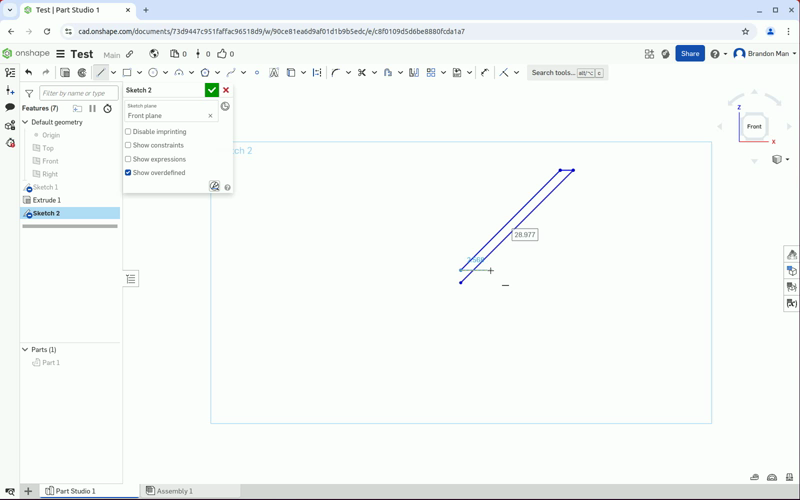
key_down(shift)
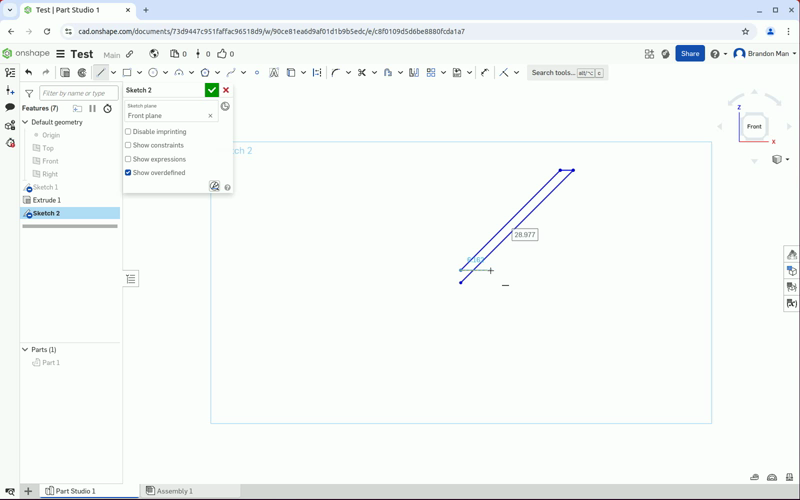
mouse_move(460, 282)
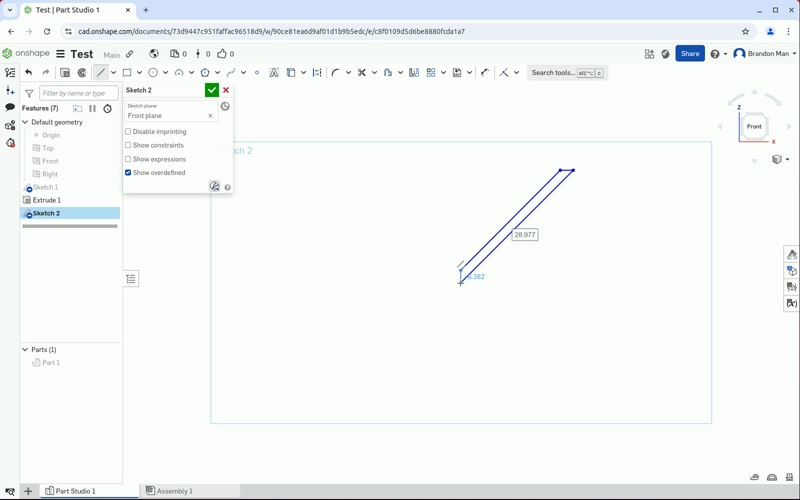
key_up(shift)
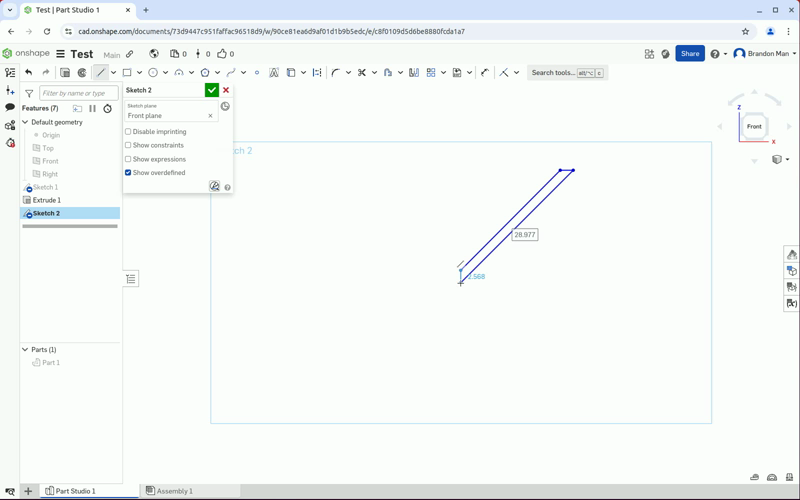
click(460, 282)
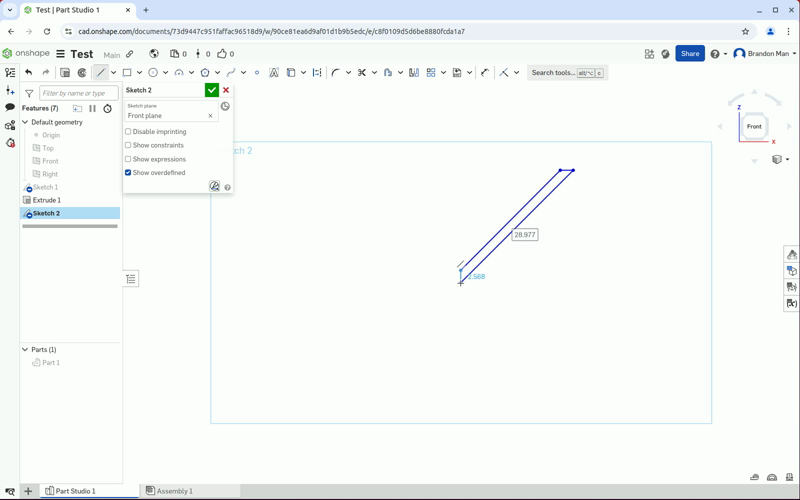
key(esc)
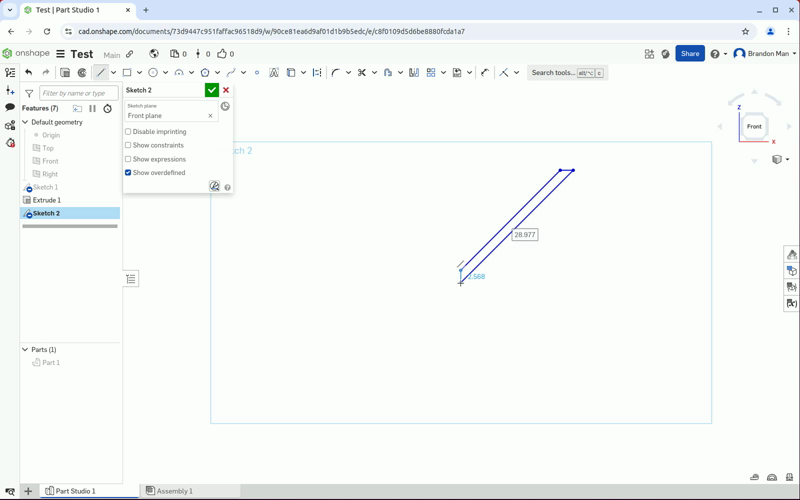
mouse_move(496, 241)
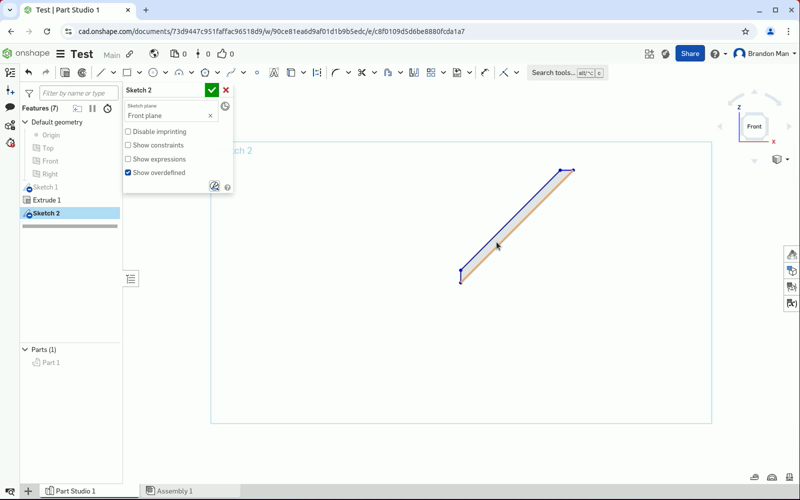
scroll(6)
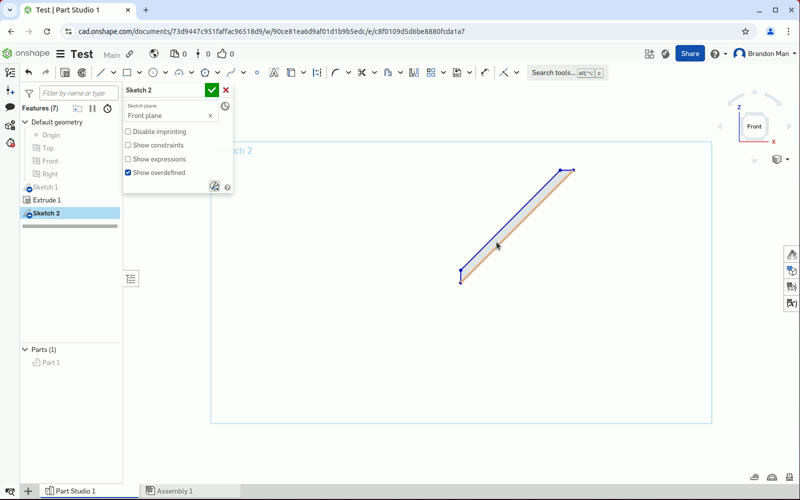
scroll(6)
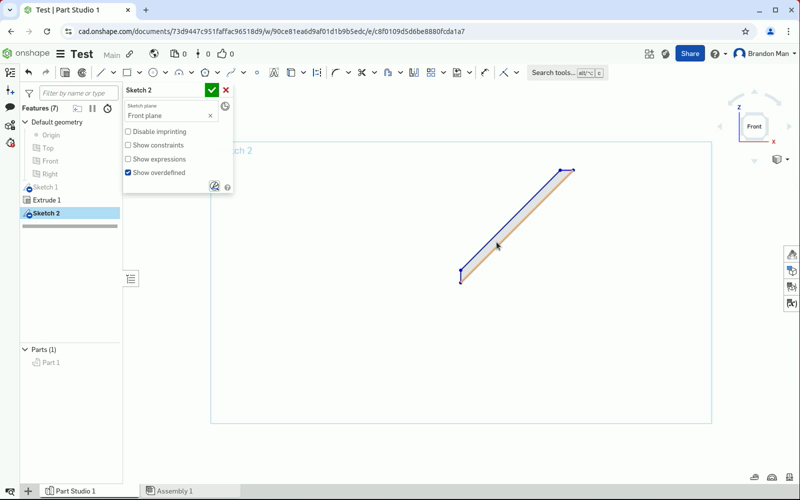
scroll(6)
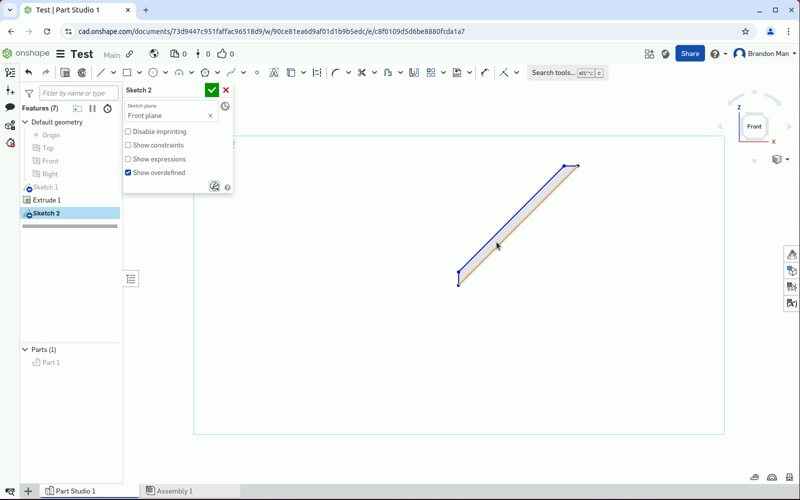
scroll(6)
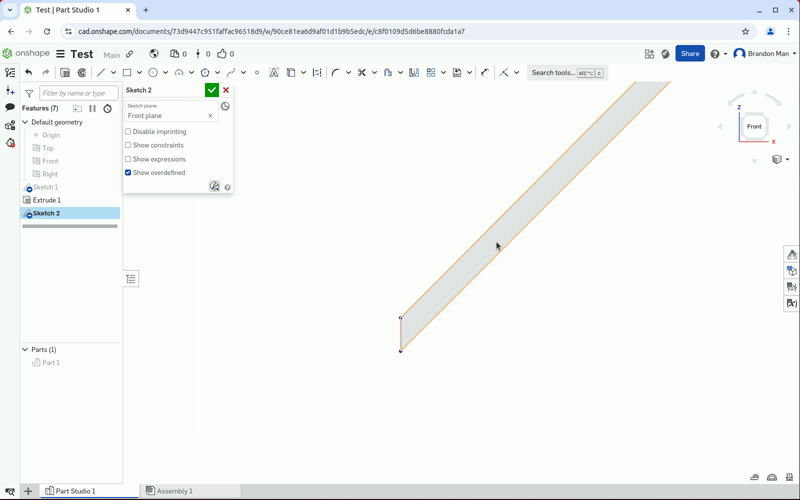
scroll(6)
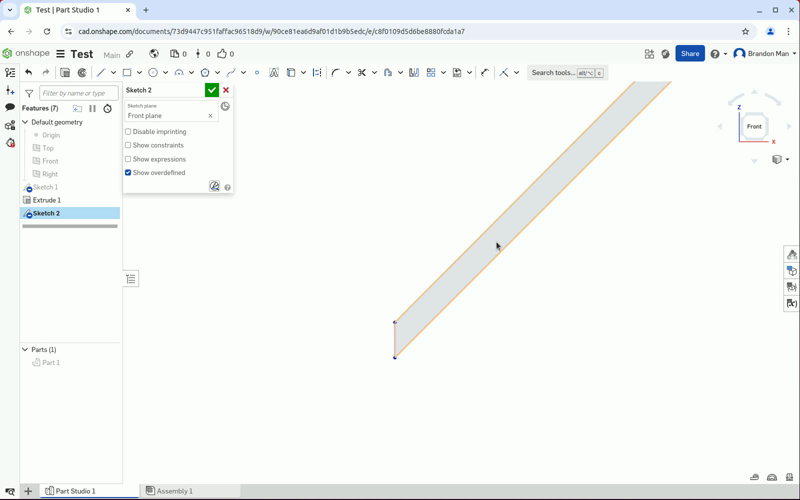
scroll(6)
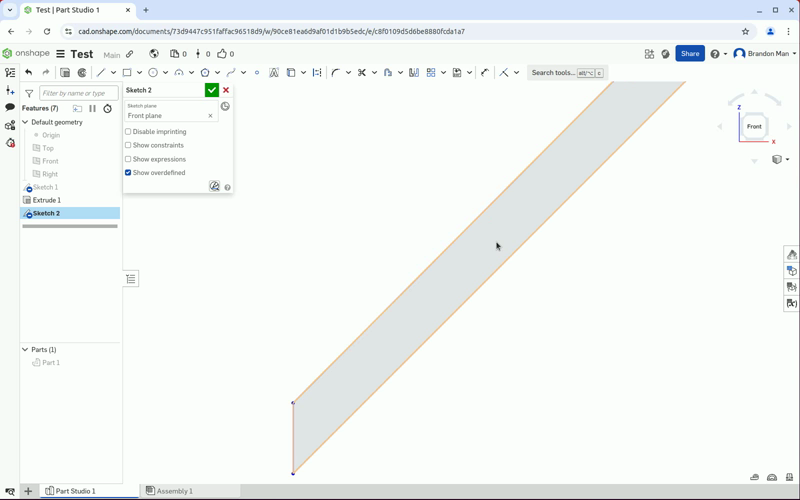
scroll(6)
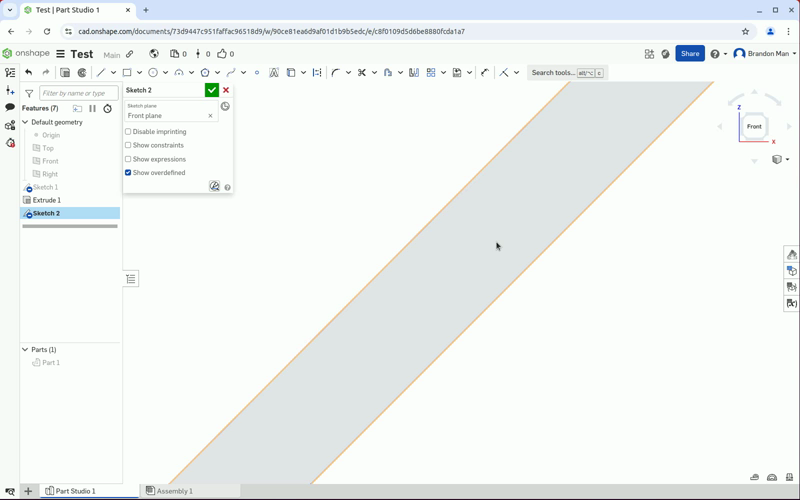
click(496, 241)
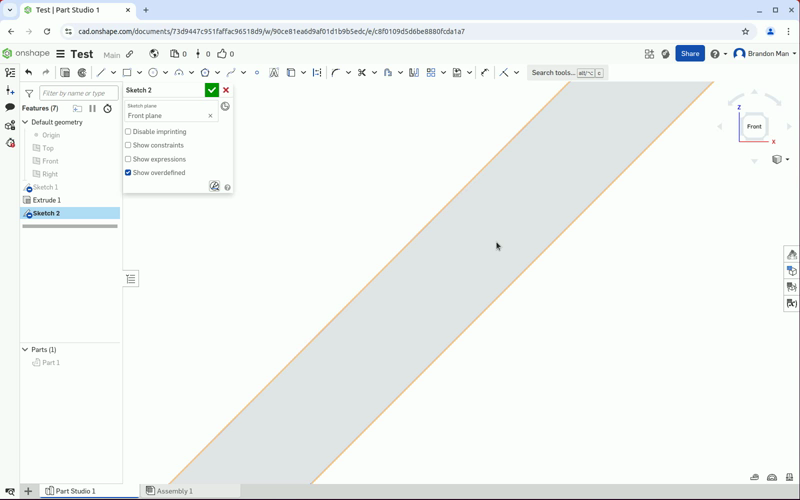
scroll(-6)
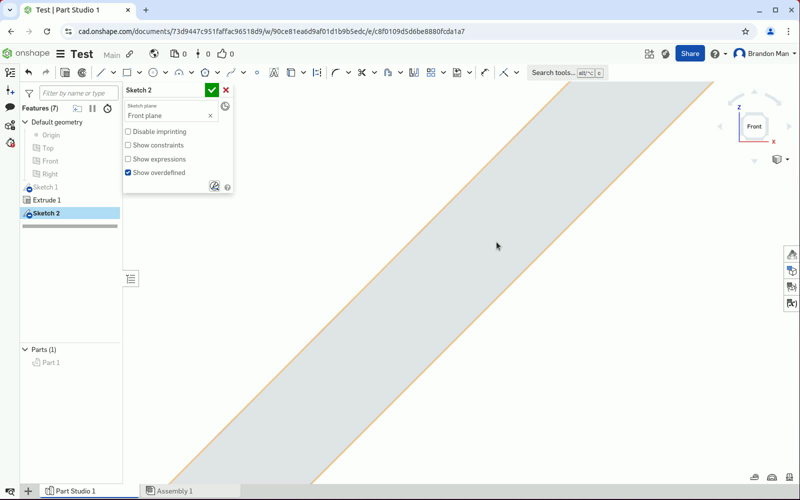
scroll(-6)
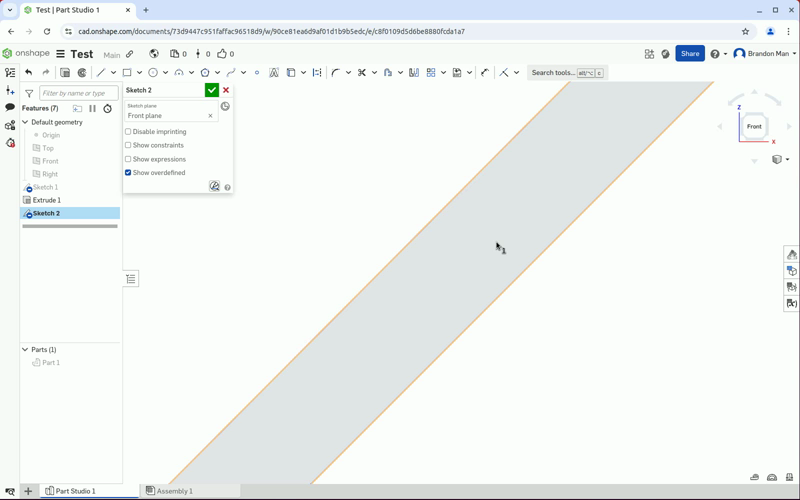
scroll(-6)
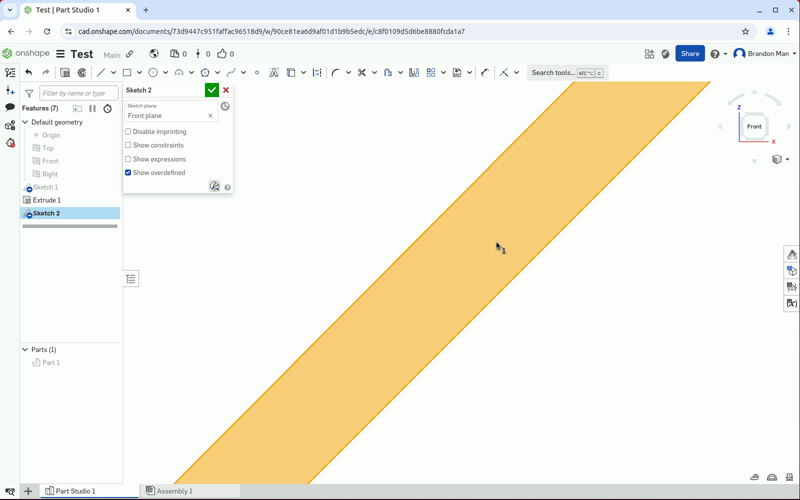
scroll(-6)
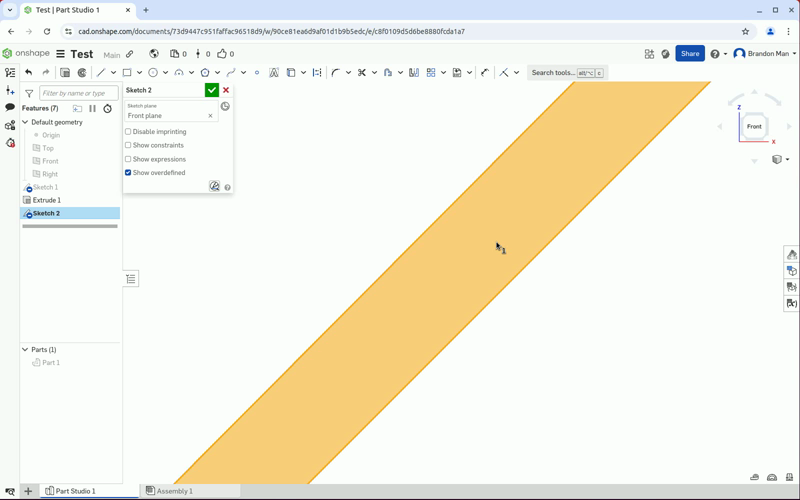
scroll(-6)
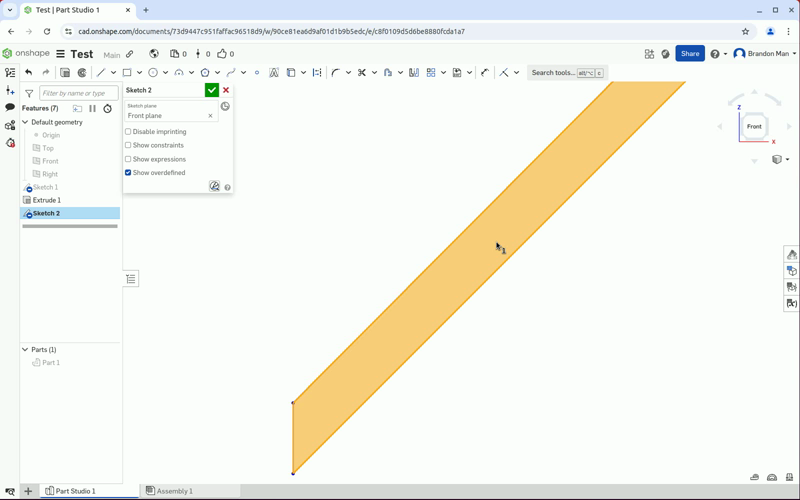
scroll(-6)
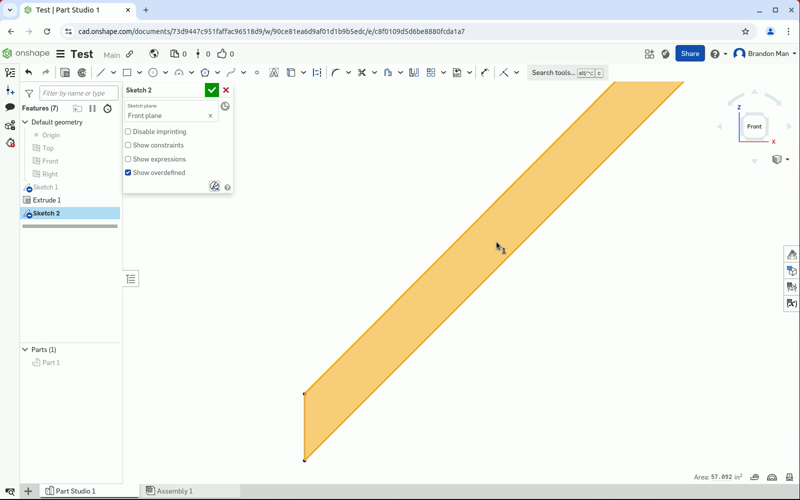
scroll(-6)
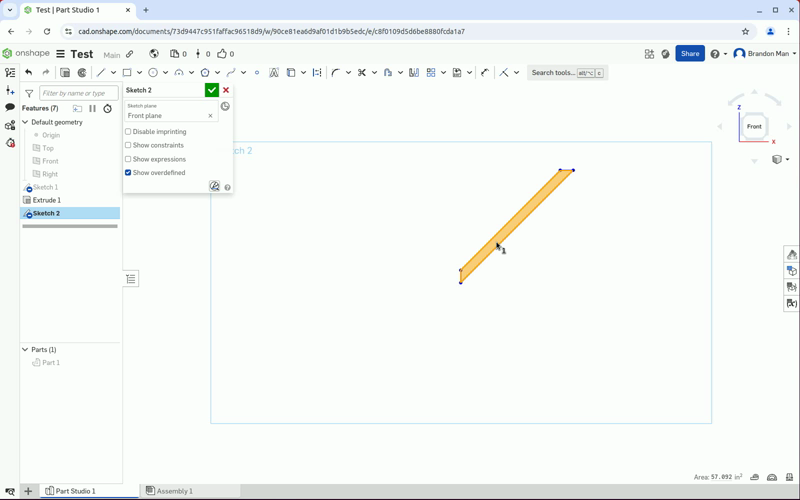
mouse_move(73, 352)
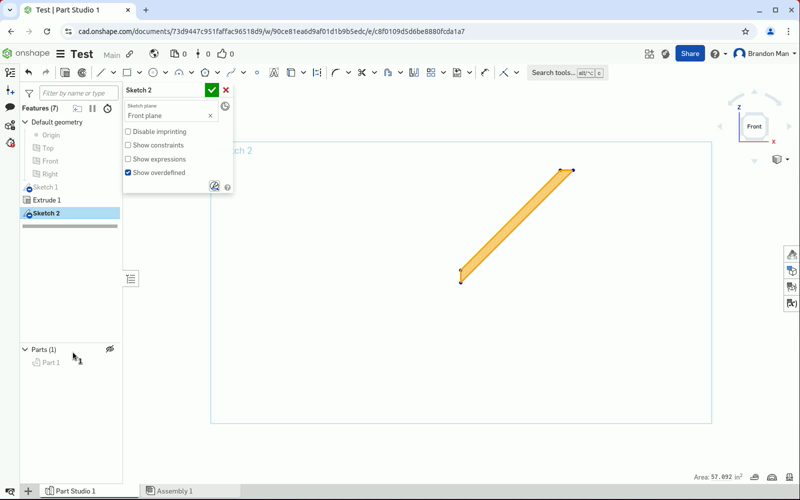
key(shift+y)
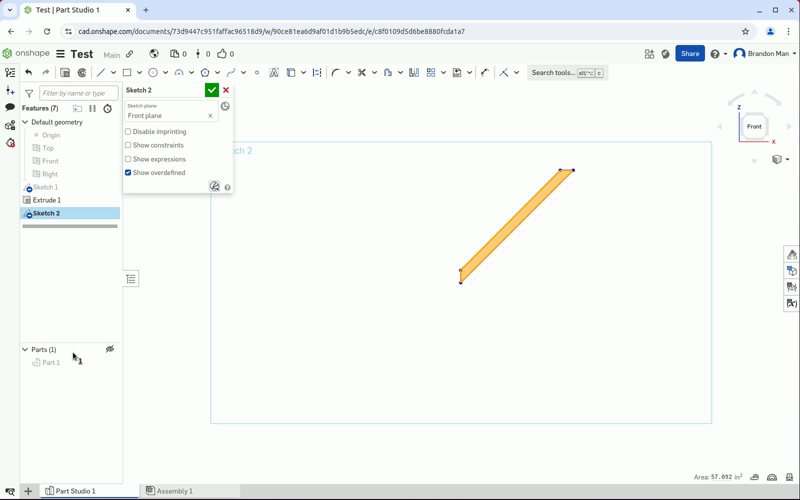
key(shift+e)
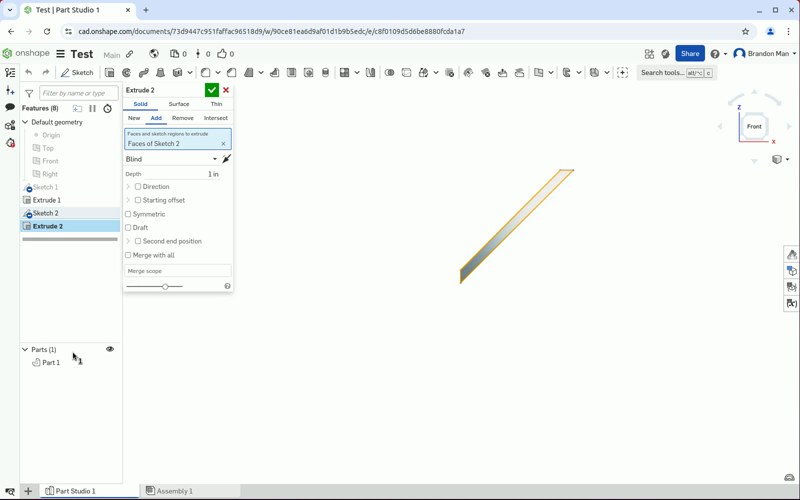
mouse_move(143, 106)
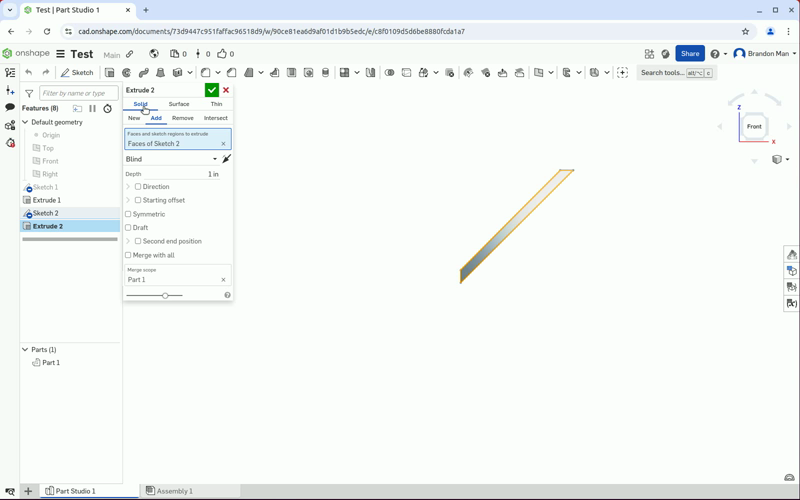
click(143, 106)
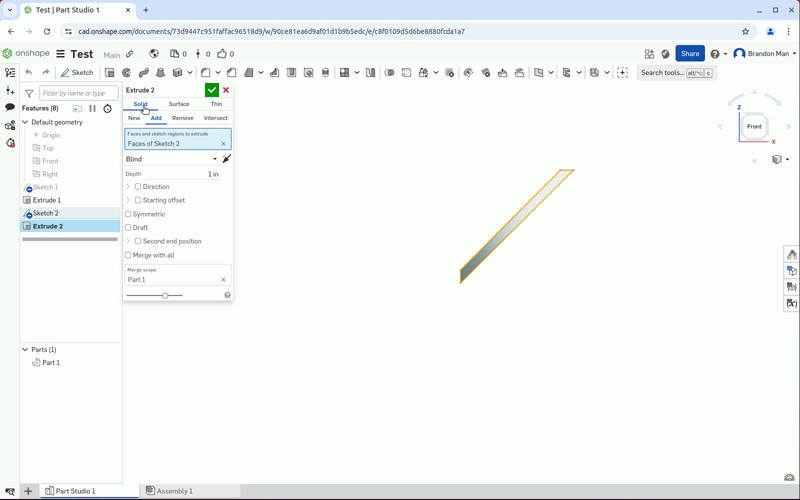
mouse_move(137, 120)
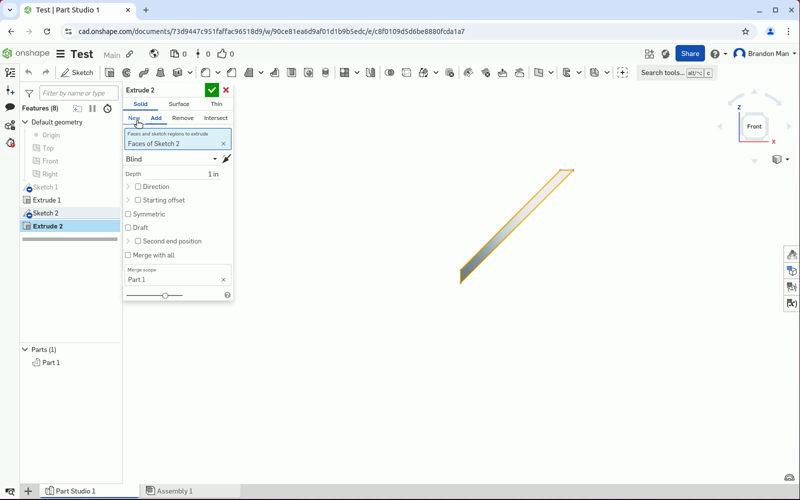
click(137, 120)
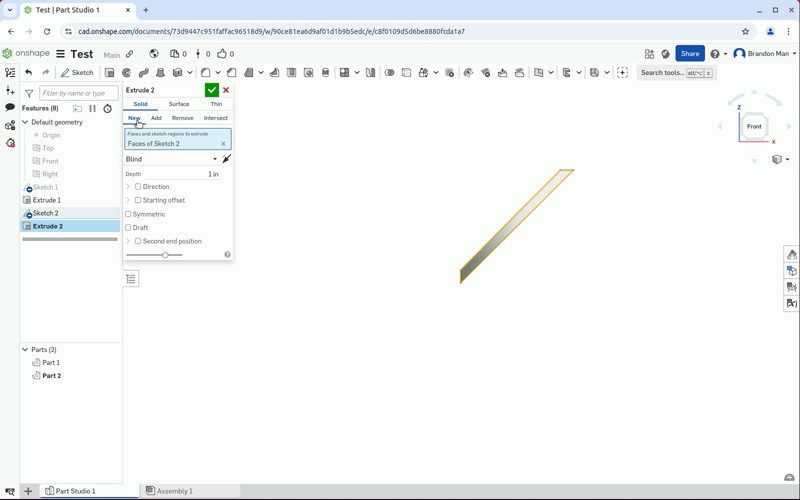
key(tab, 4)
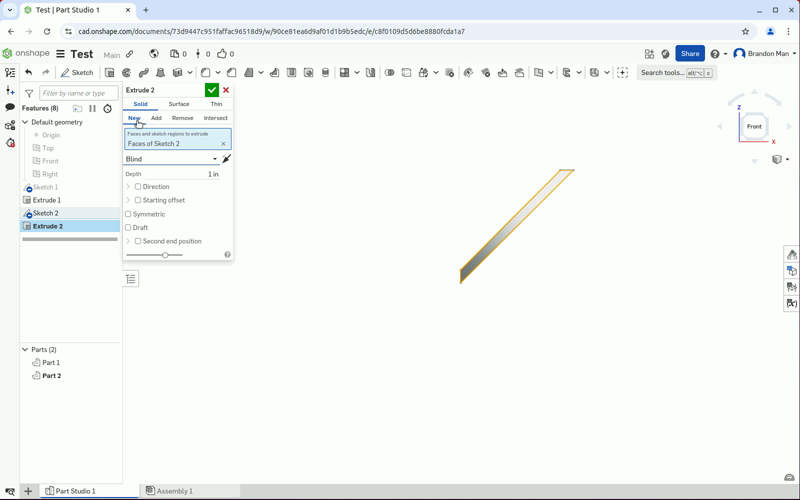
text(0.241)
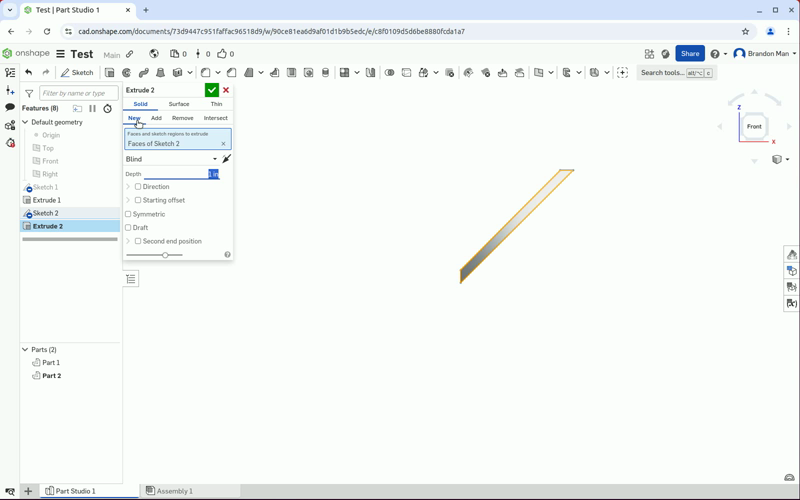
key(enter)
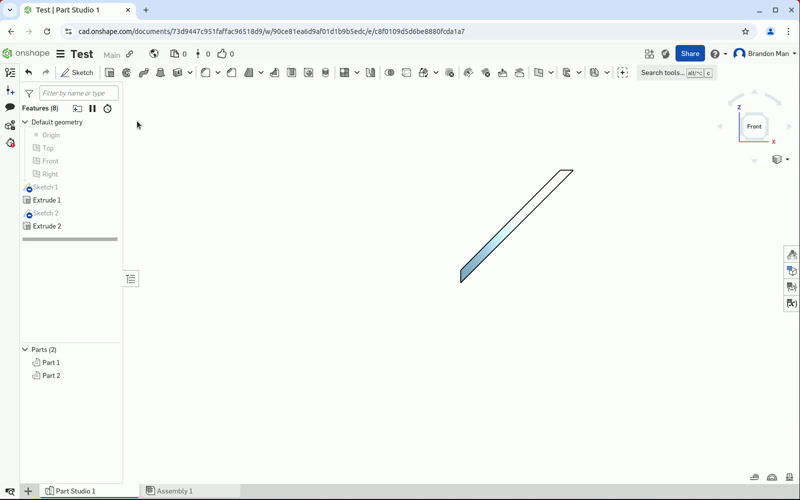
key(shift+h)
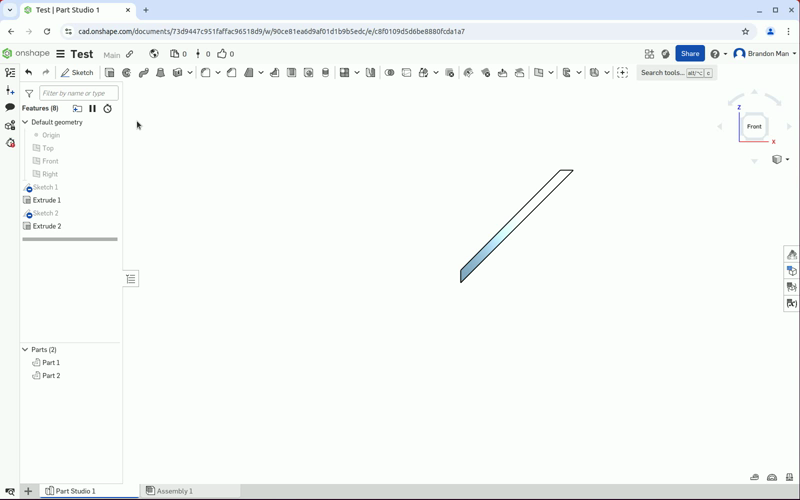
key(shift+h)
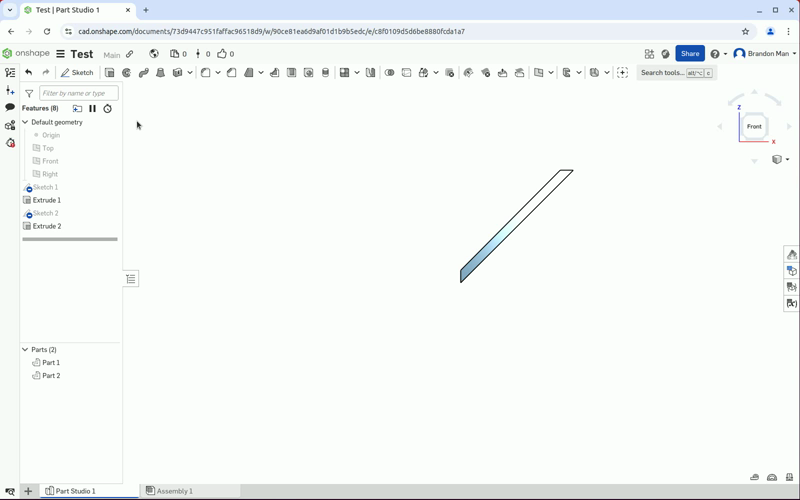
key(shift+7)
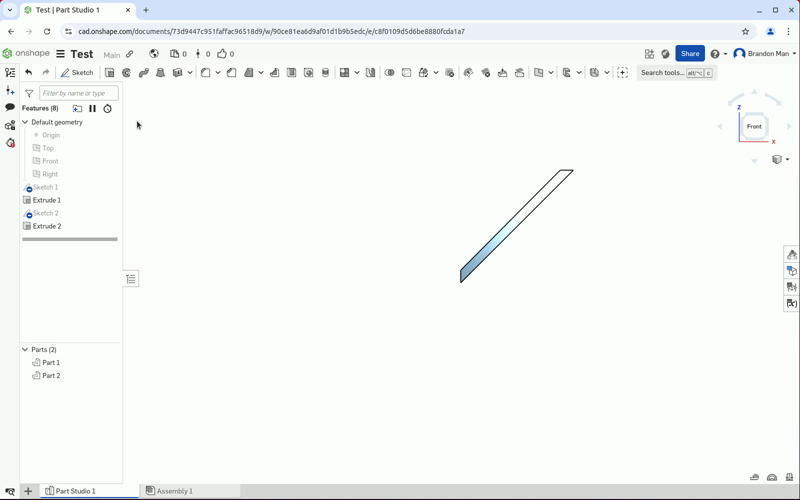
key(left, 2)
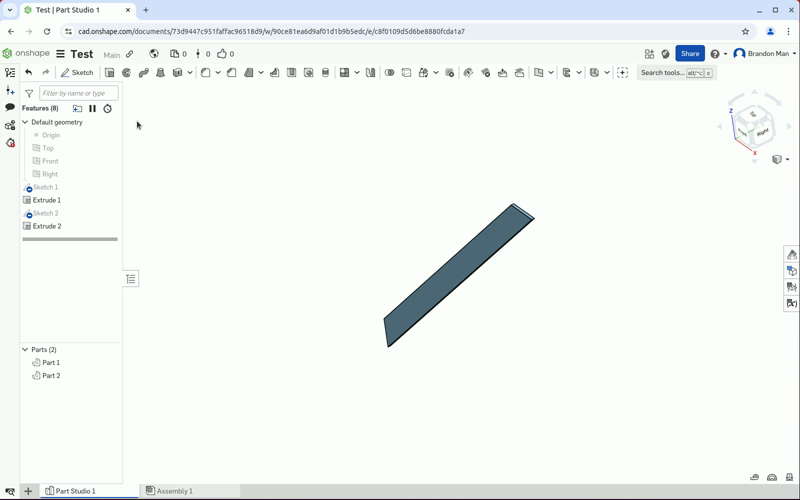
key(down, 2)
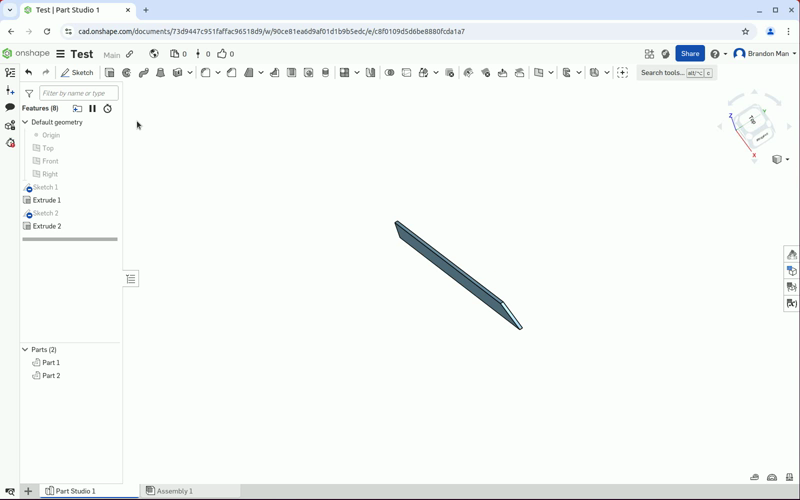
key(up, 2)
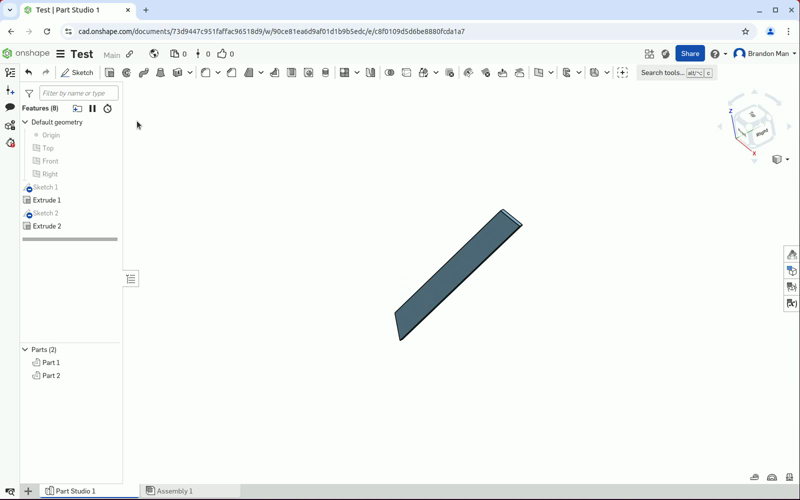
key(right, 2)
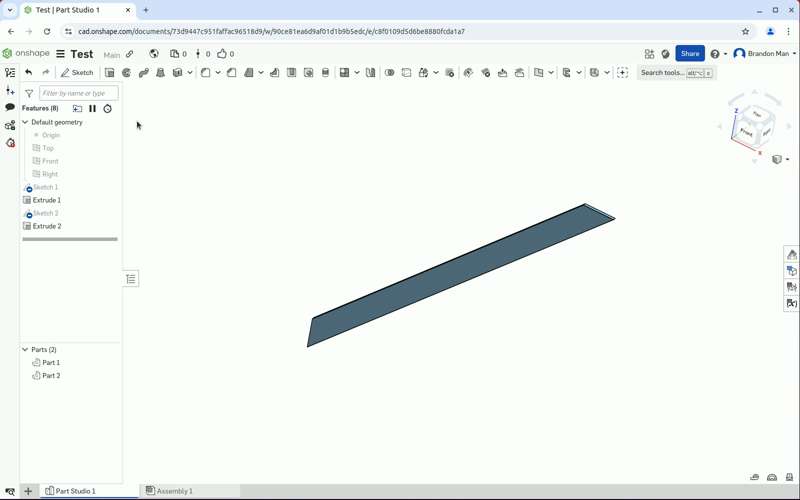
mouse_move(73, 189)
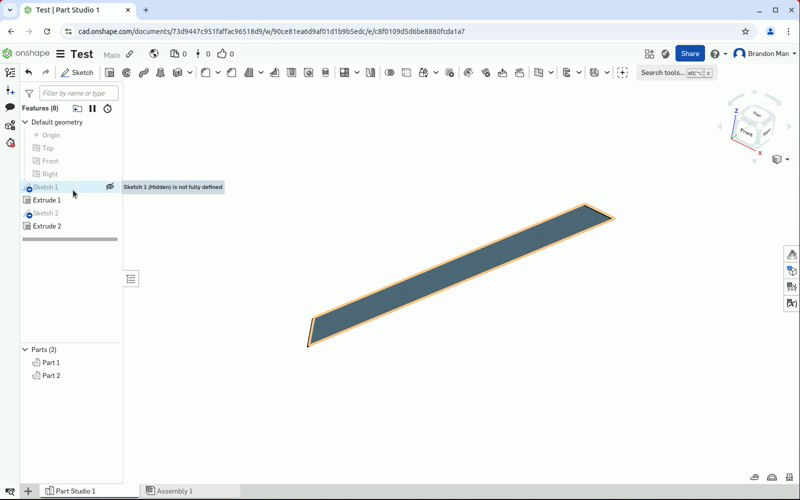
click(73, 189)